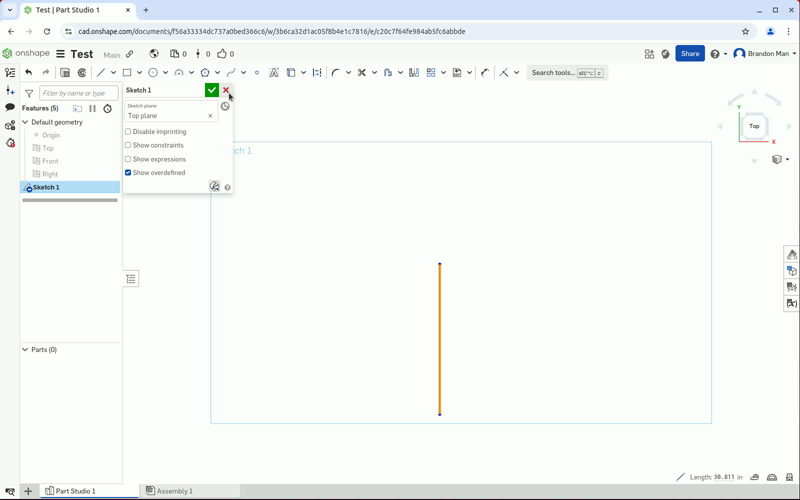
key(shift+h)
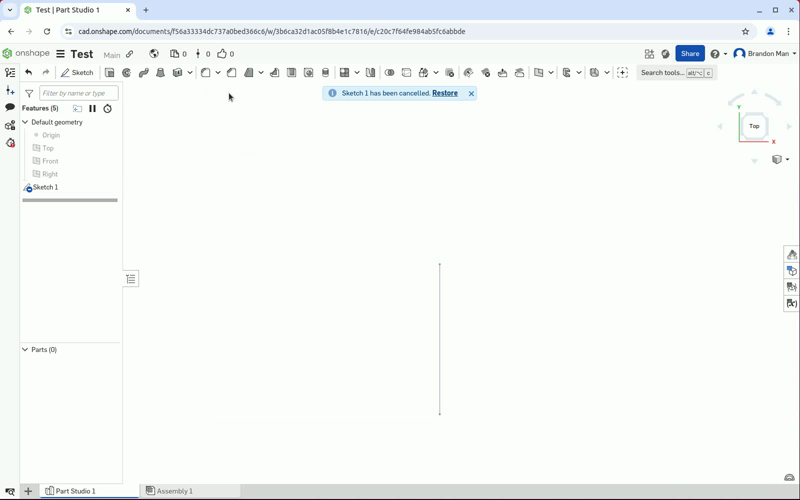
key(shift+s)
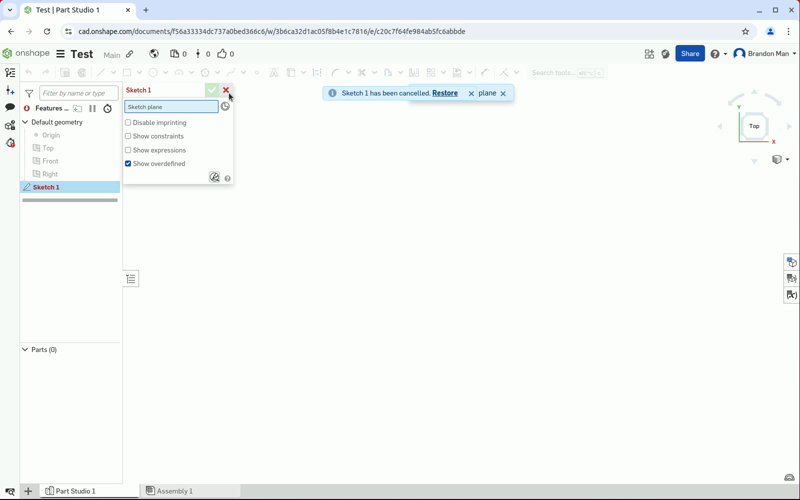
mouse_move(73, 150)
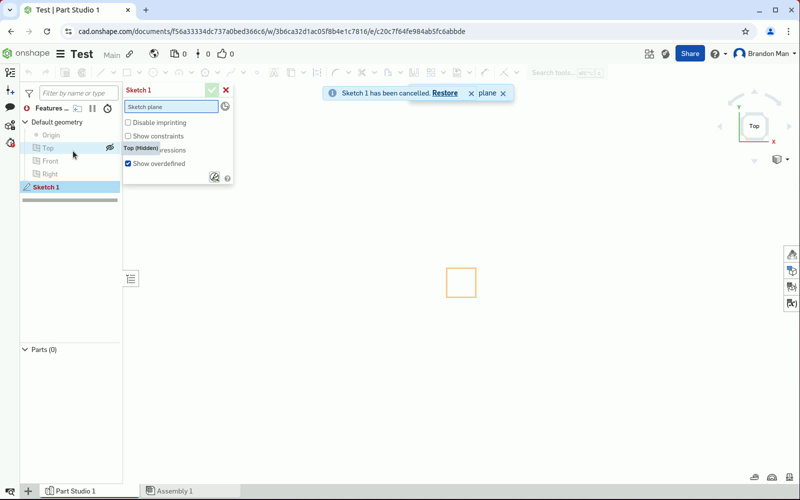
click(73, 150)
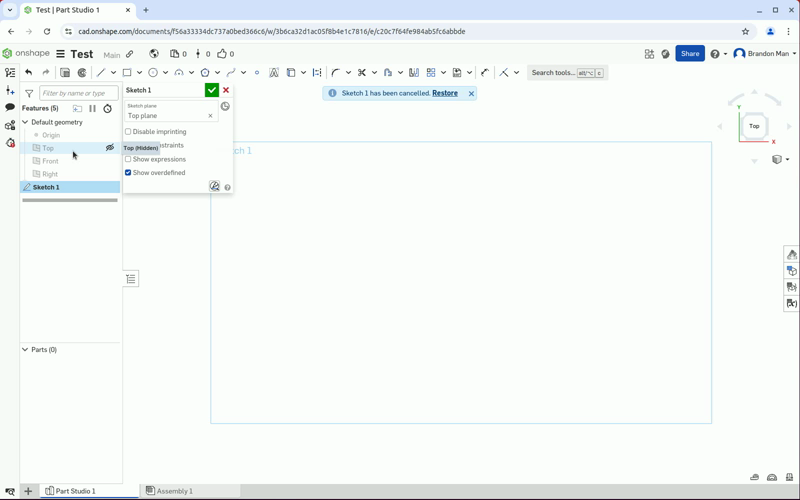
mouse_move(73, 352)
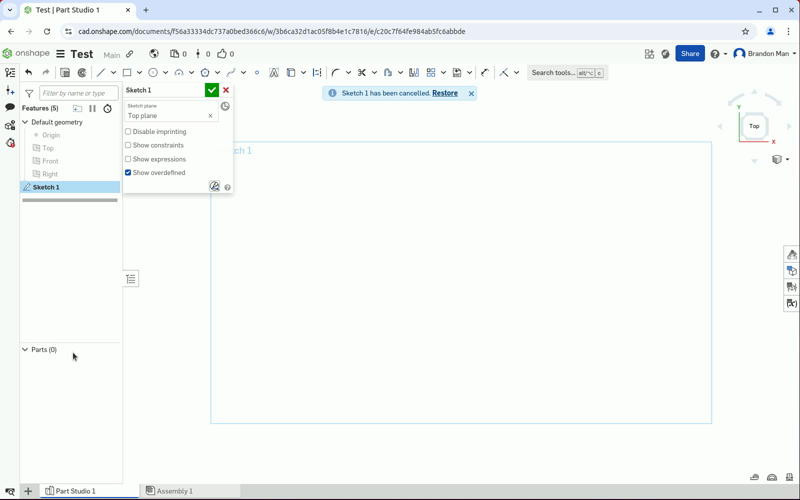
key(y)
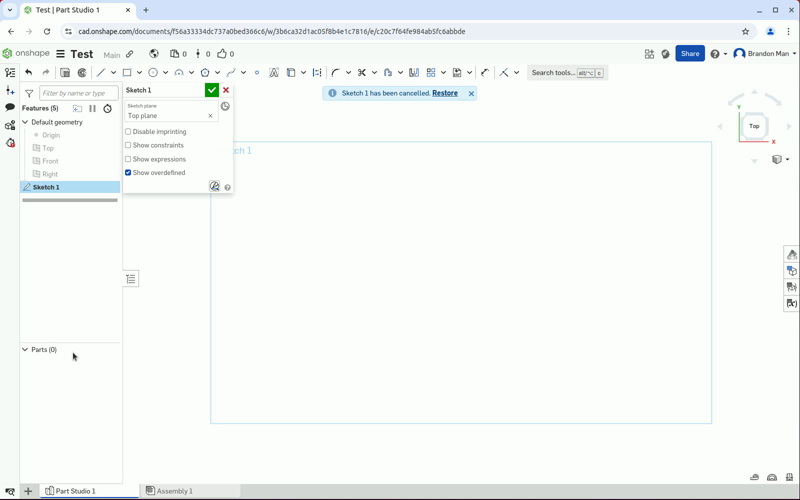
key(c)
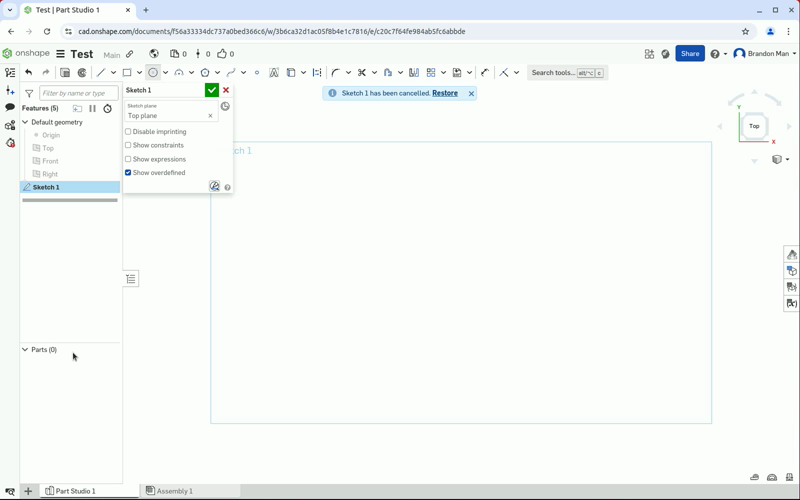
key_down(shift)
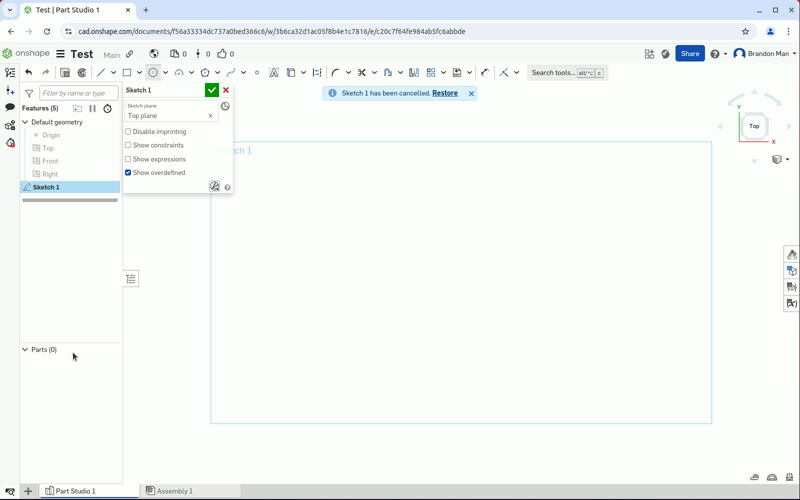
mouse_move(461, 282)
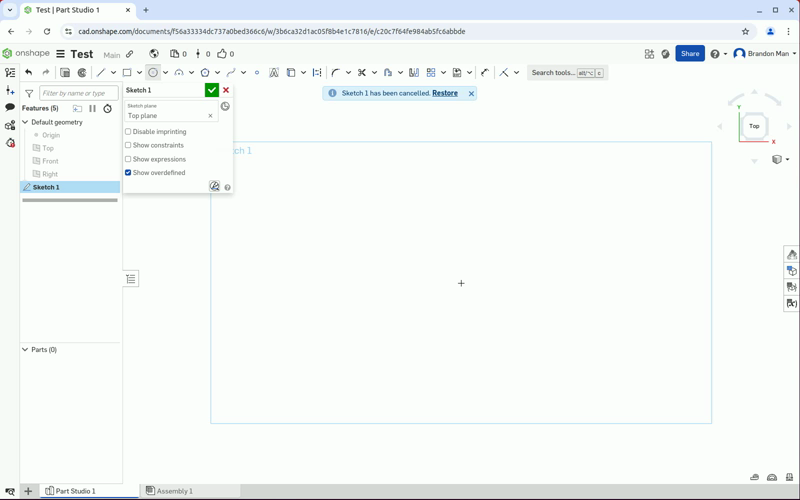
click(461, 282)
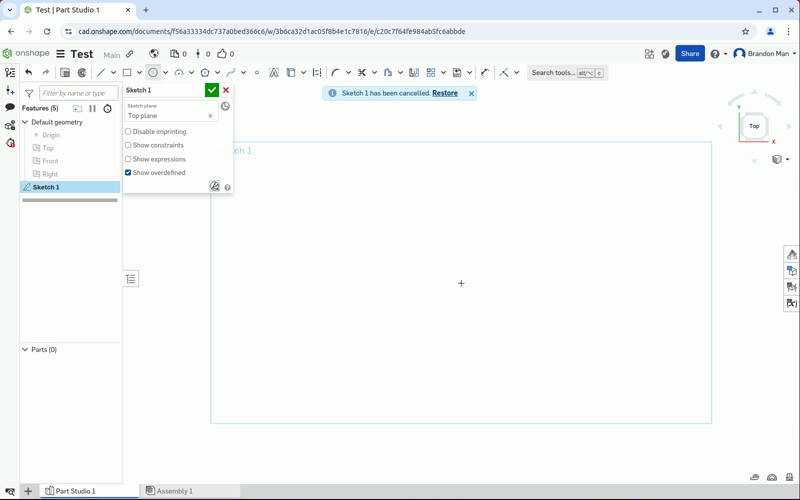
key_up(shift)
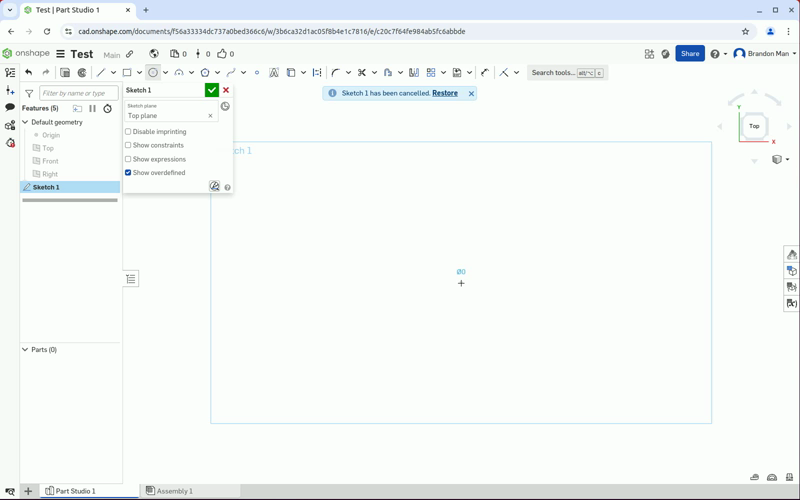
mouse_move(555, 282)
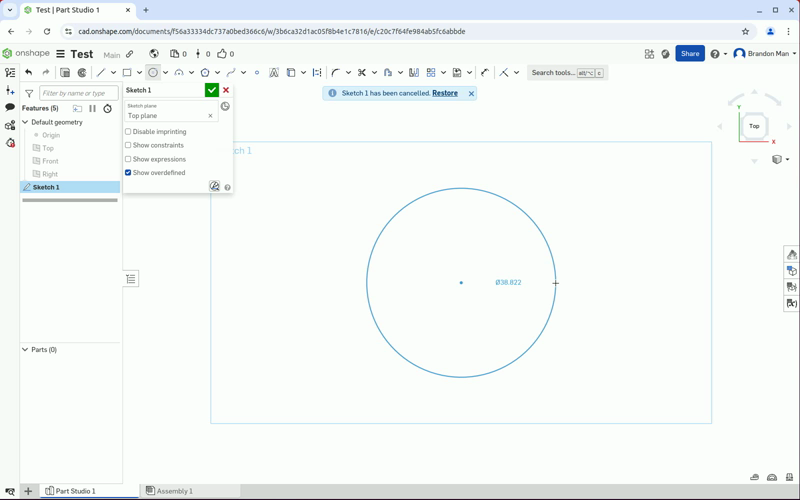
click(555, 282)
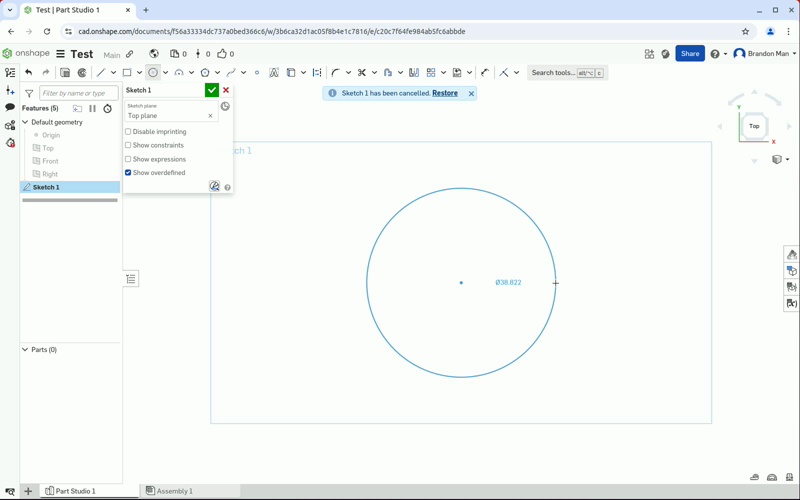
key(esc)
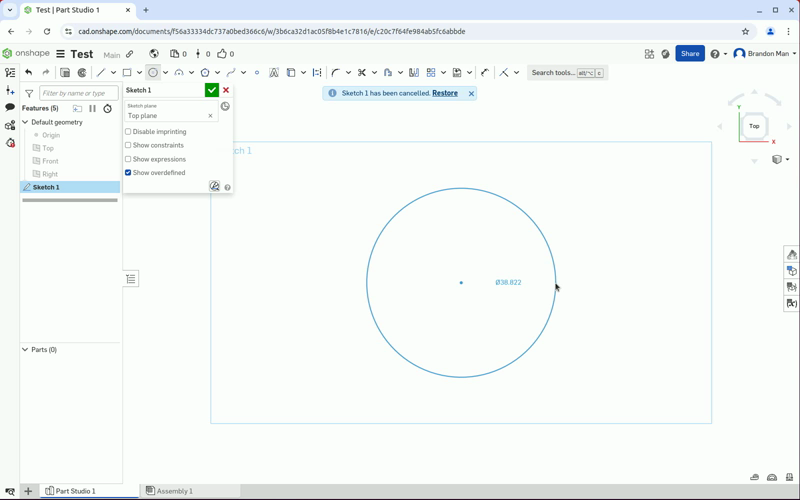
mouse_move(499, 254)
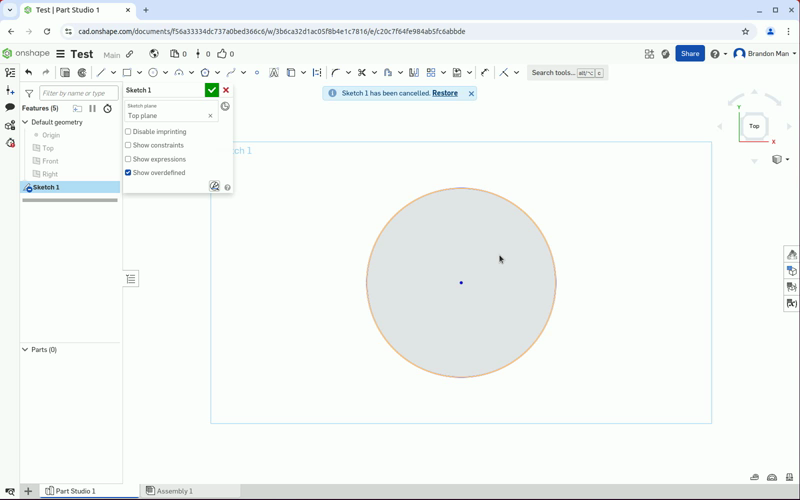
click(499, 254)
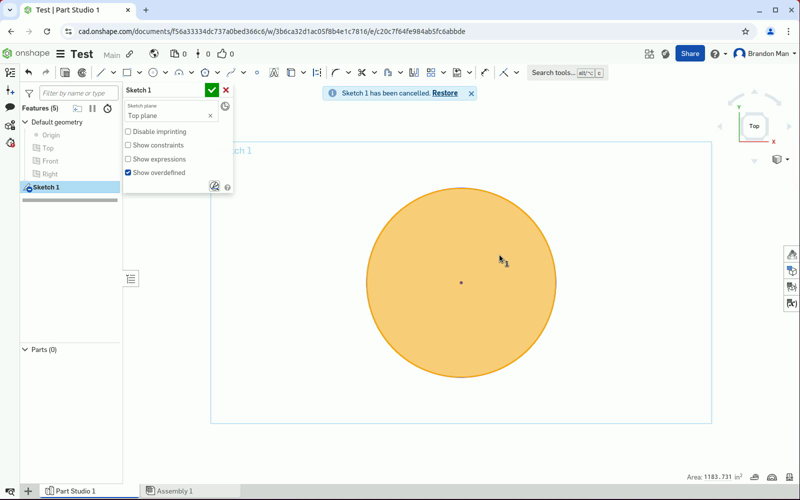
mouse_move(73, 352)
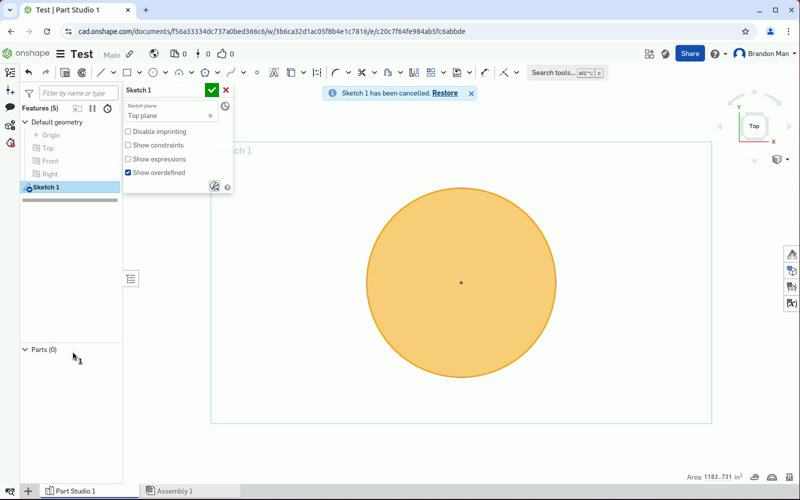
key(shift+y)
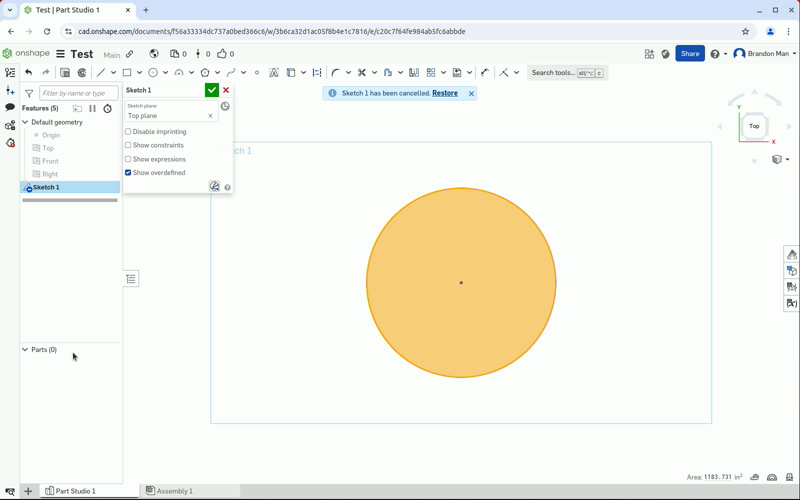
key(shift+e)
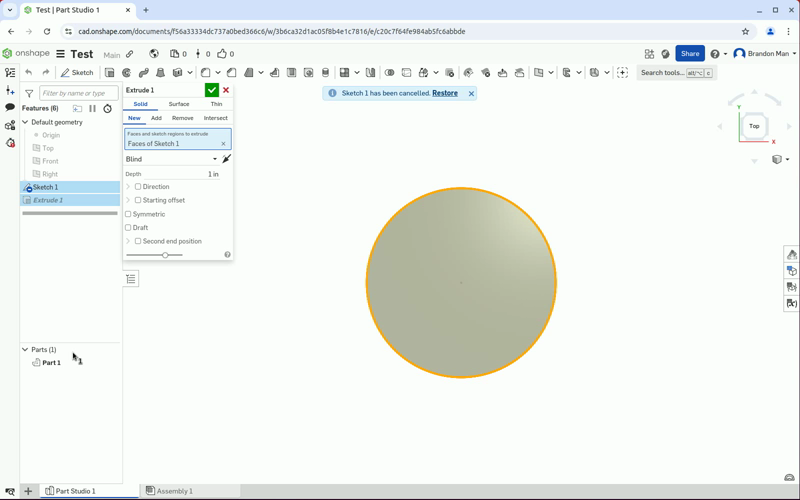
mouse_move(143, 106)
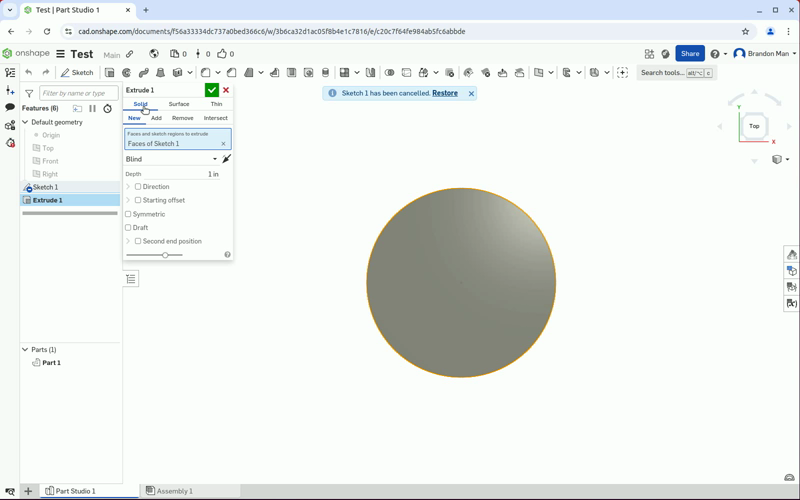
click(143, 106)
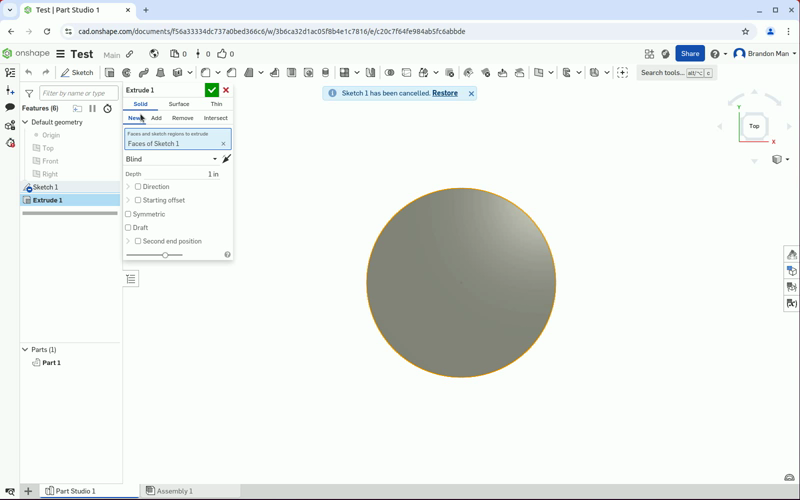
mouse_move(137, 120)
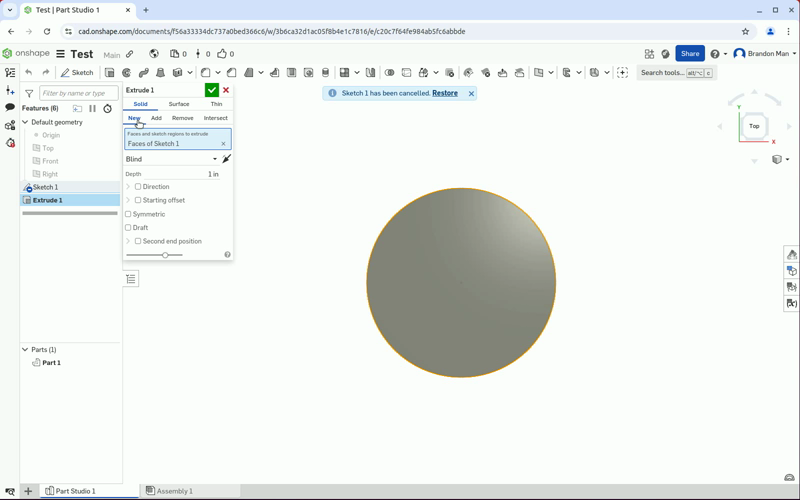
click(137, 120)
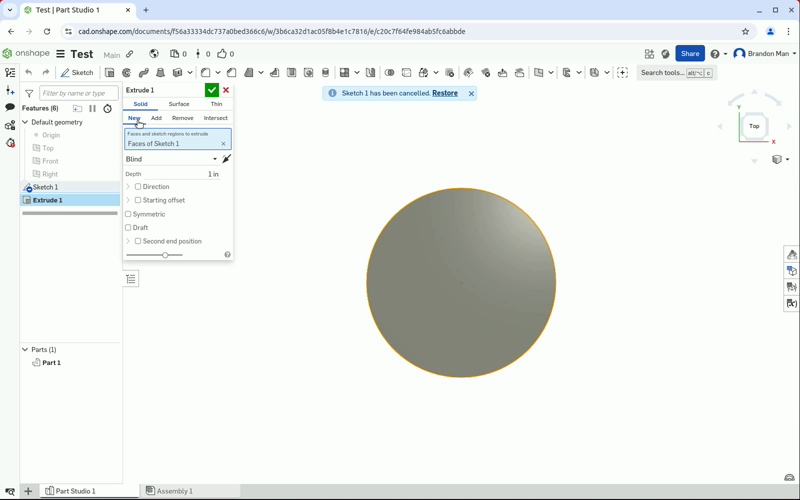
key(tab, 4)
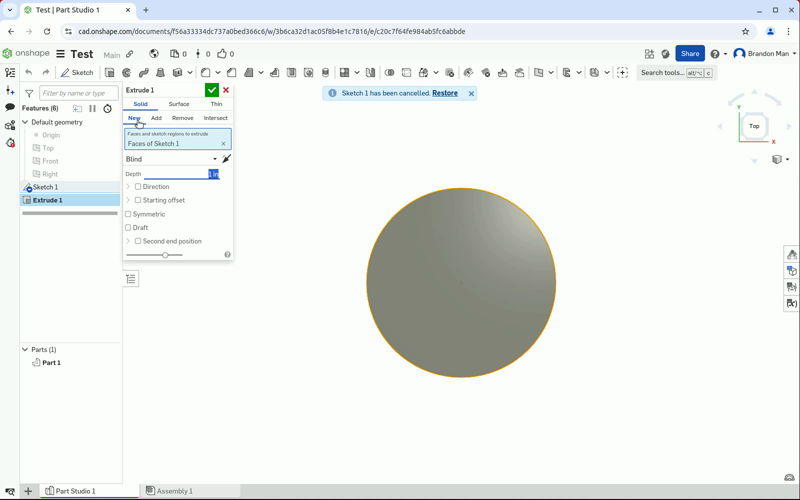
text(11.554)
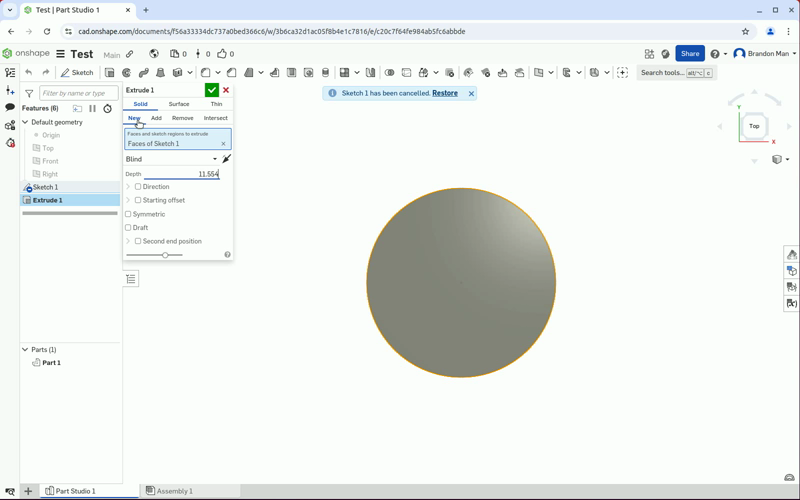
key(enter)
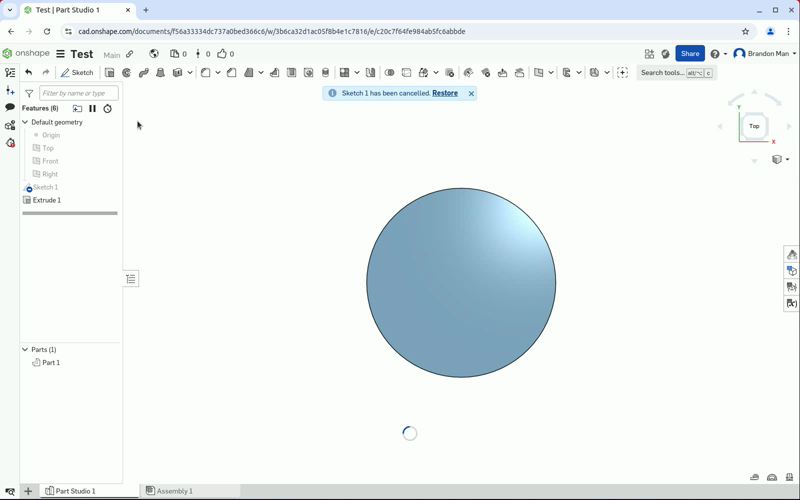
key(shift+h)
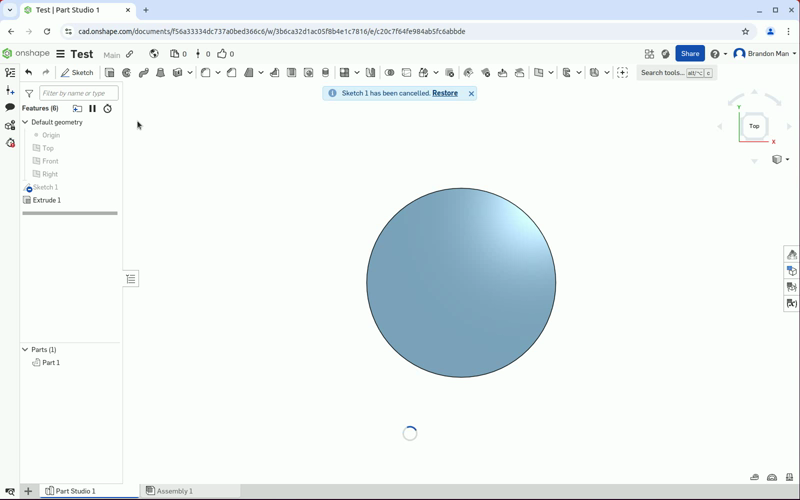
key(shift+h)
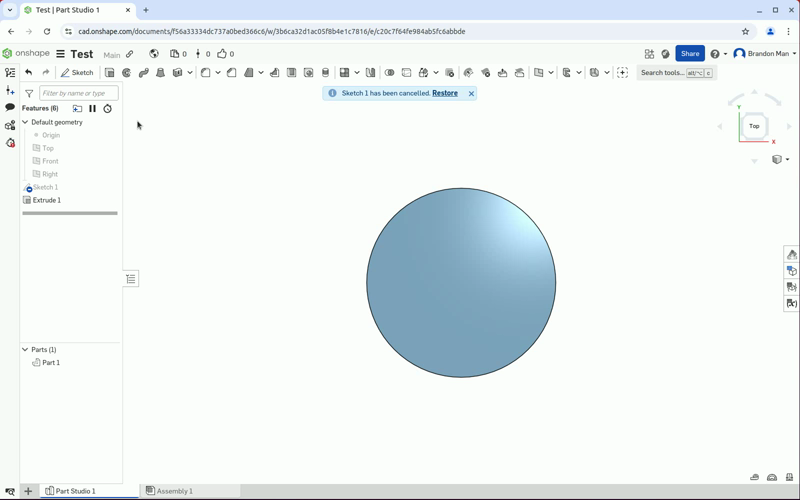
mouse_move(73, 189)
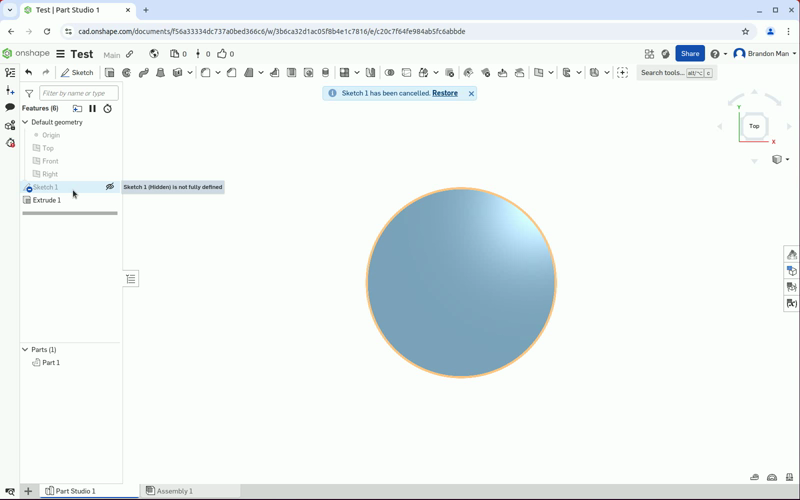
click(73, 189)
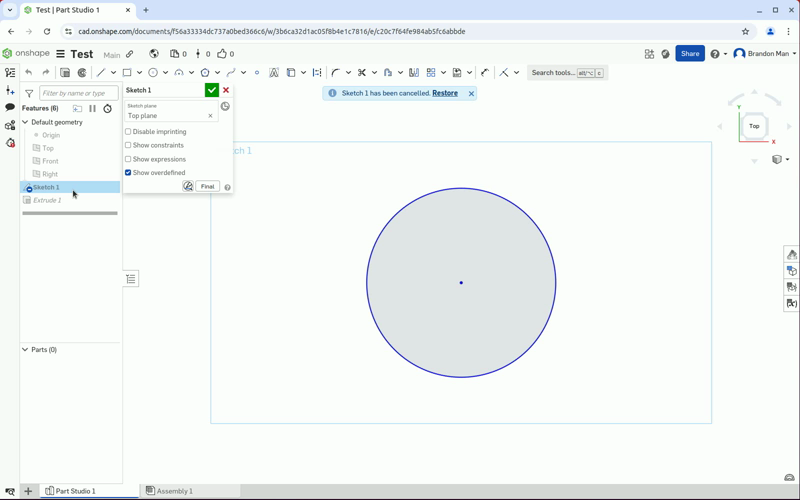
mouse_move(229, 92)
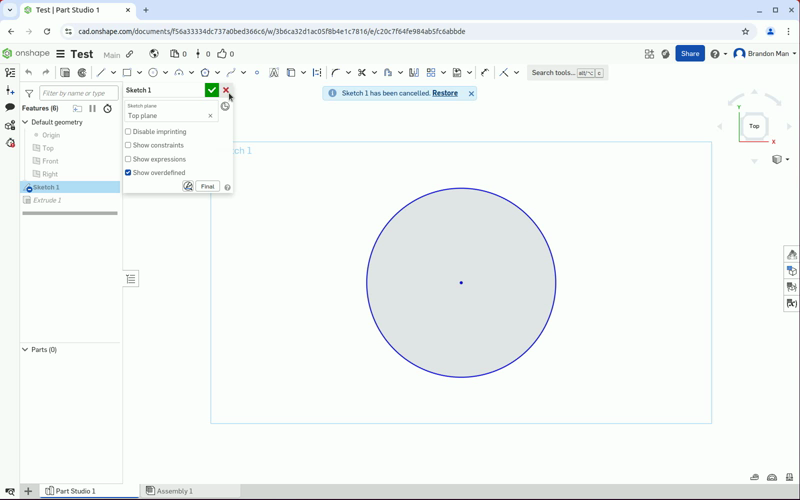
click(229, 92)
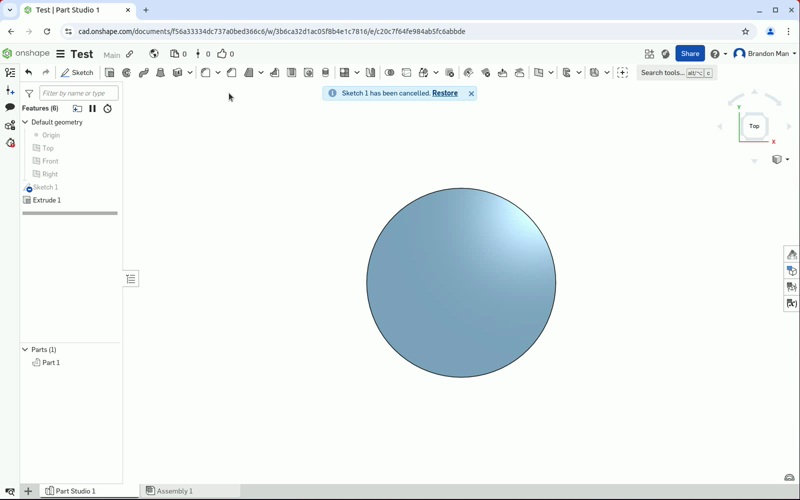
mouse_move(73, 352)
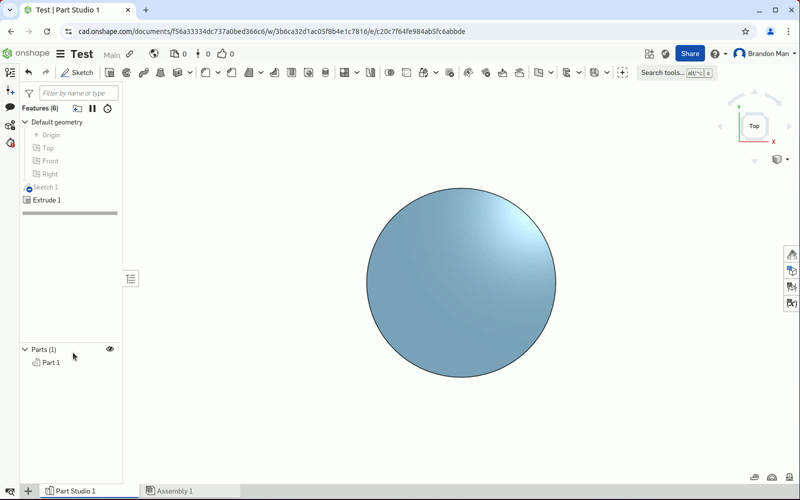
key(y)
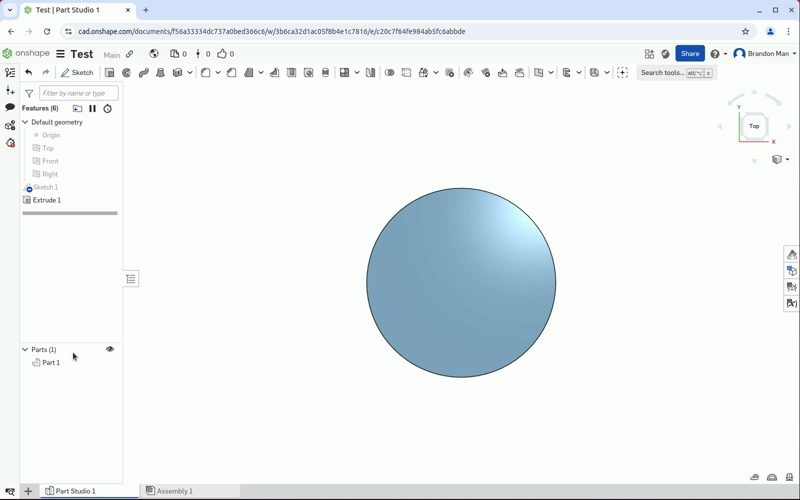
key(shift+p)
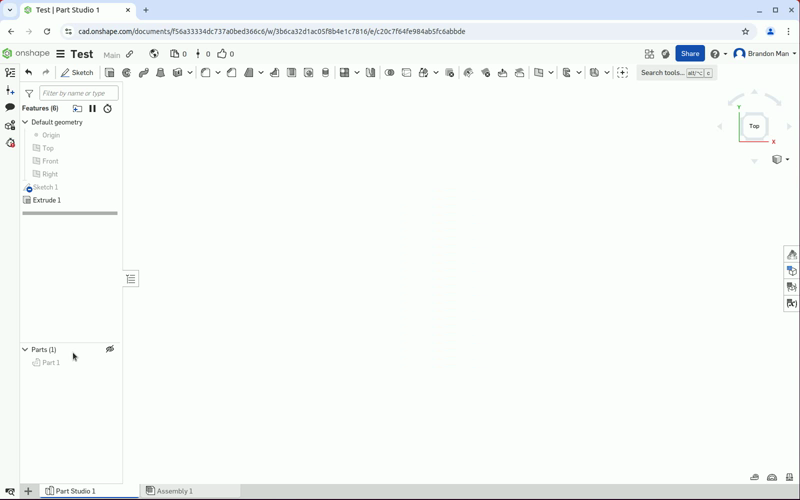
key(space)
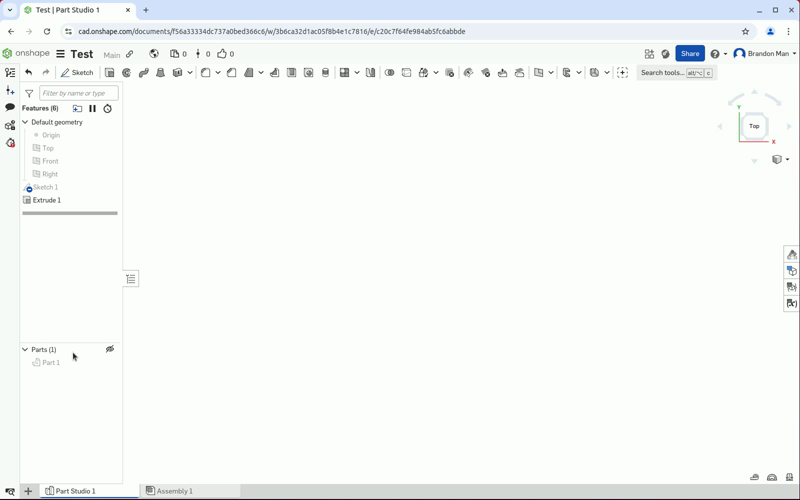
key_down(shift)
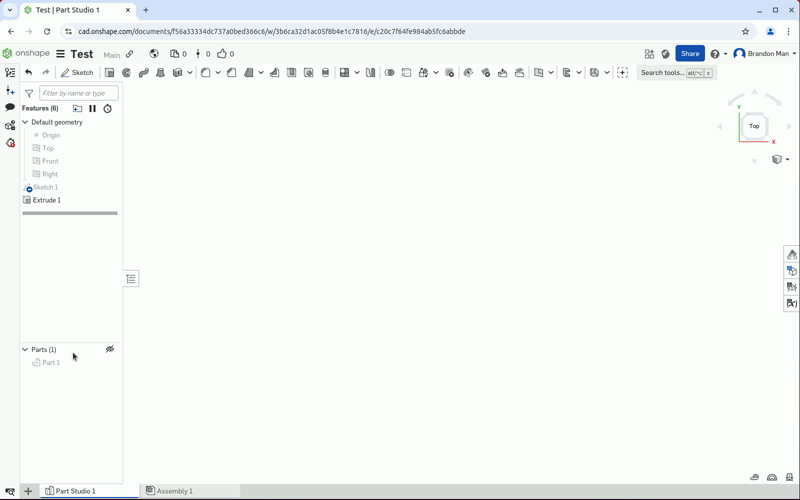
key(up)
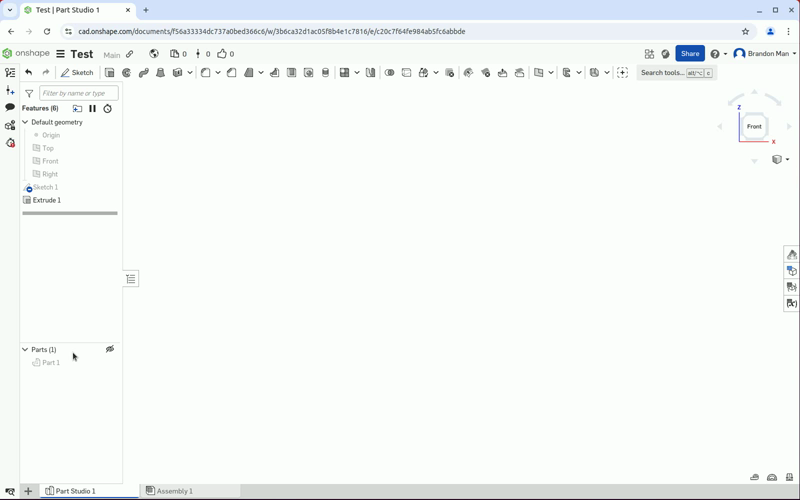
key_up(shift)
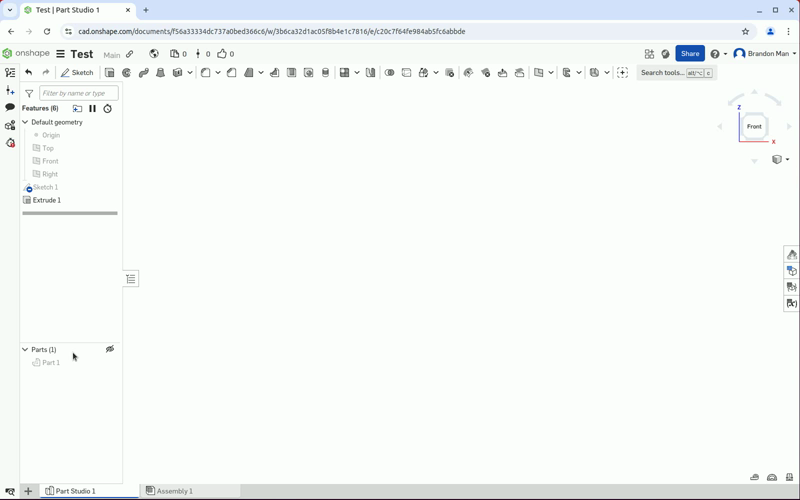
key(space)
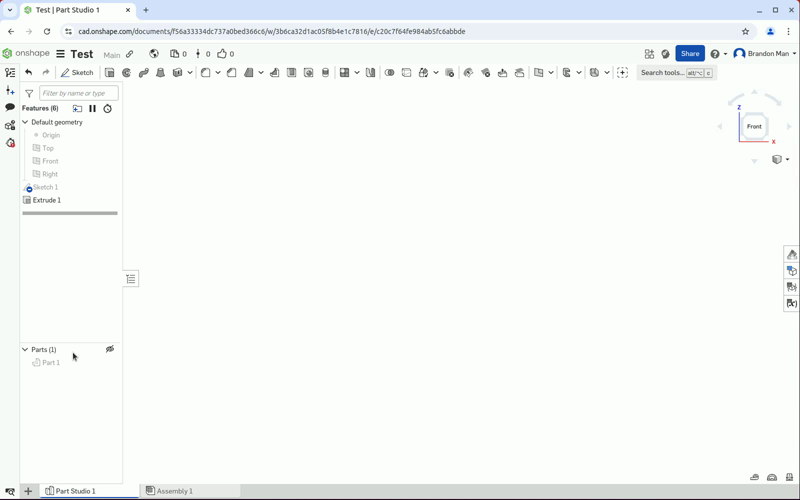
key_down(shift)
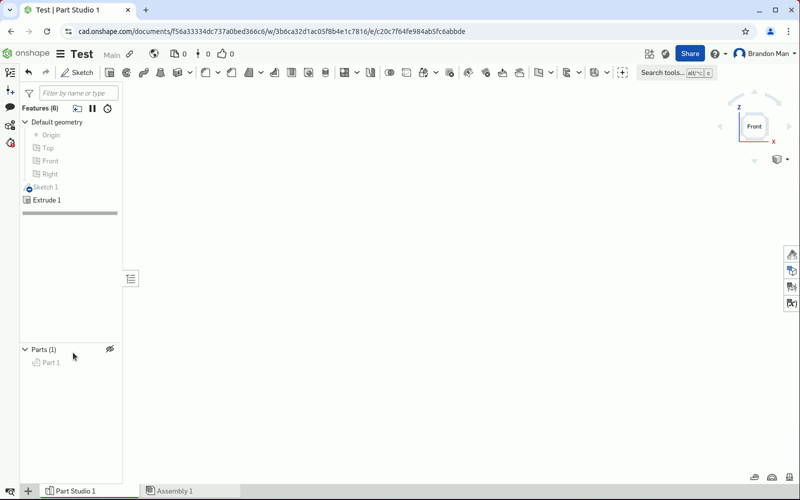
key(left)
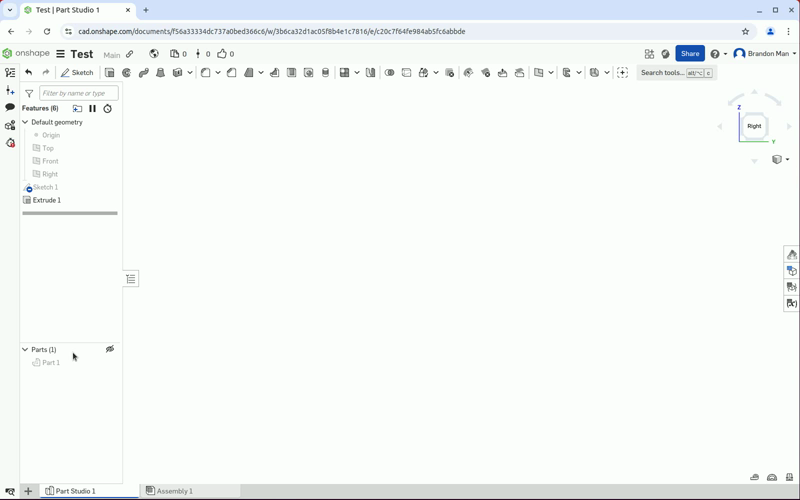
key_up(shift)
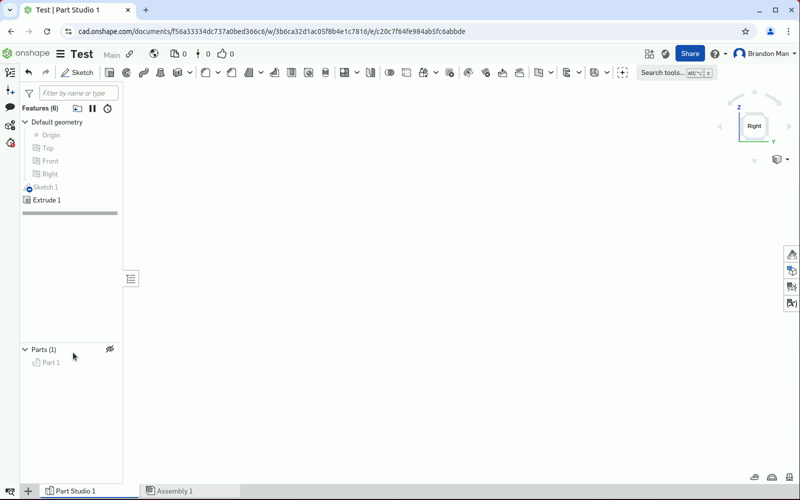
mouse_move(73, 352)
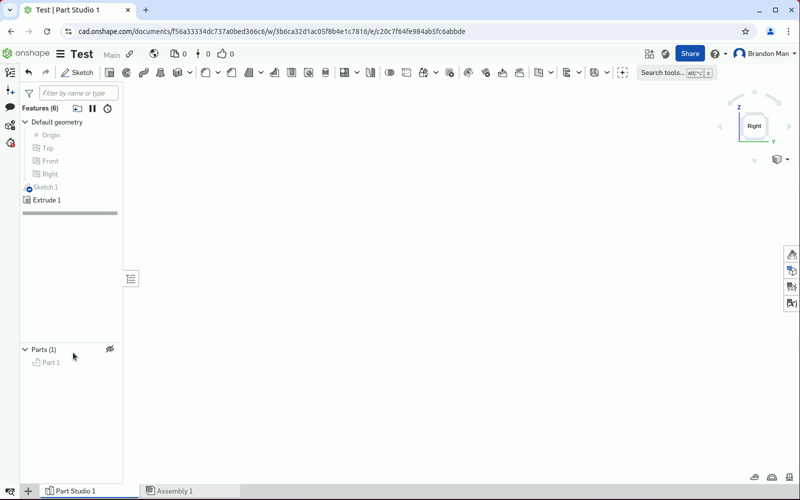
key(shift+y)
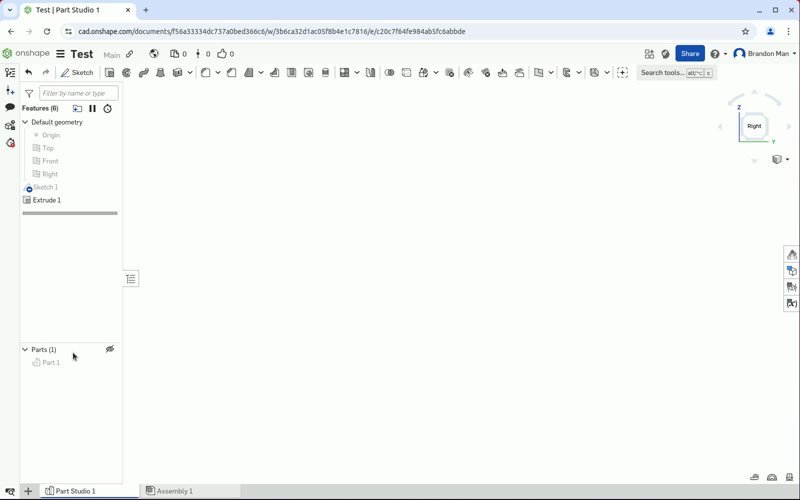
key(shift+s)
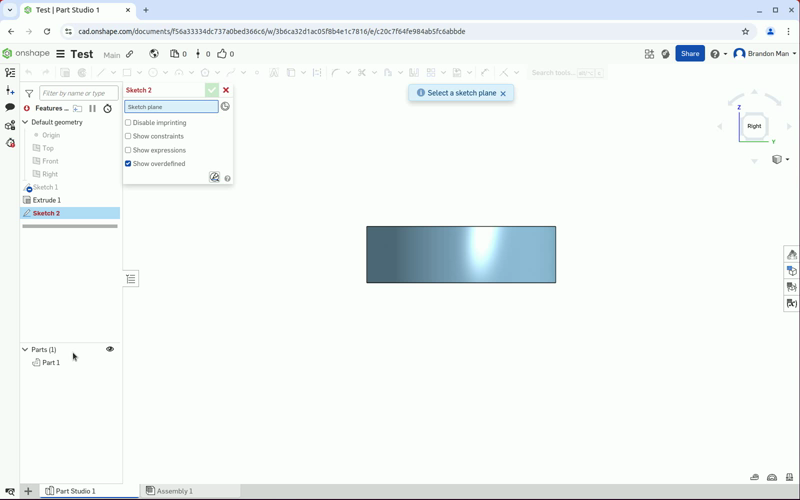
mouse_move(73, 176)
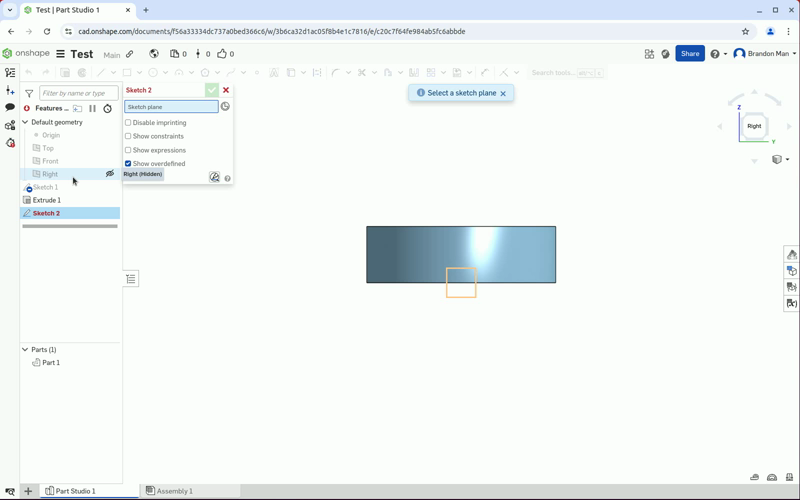
click(73, 176)
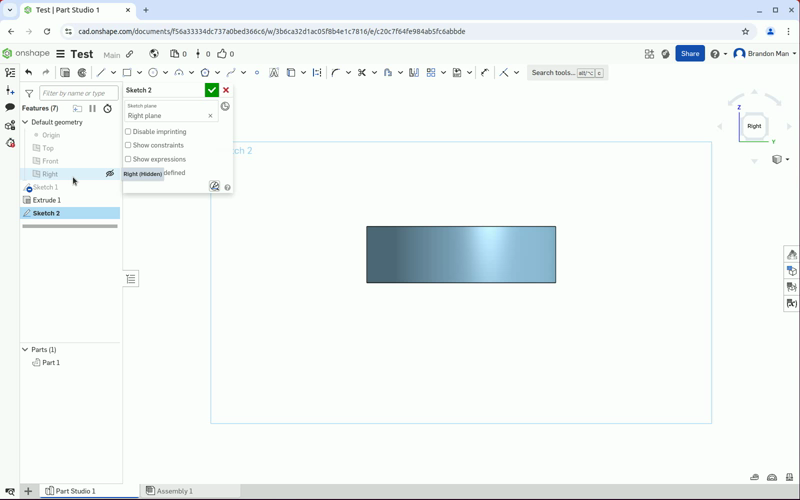
mouse_move(73, 352)
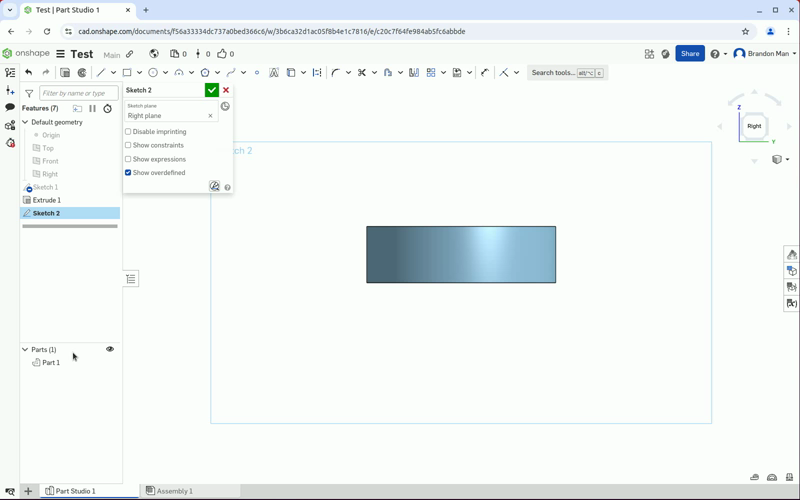
key(y)
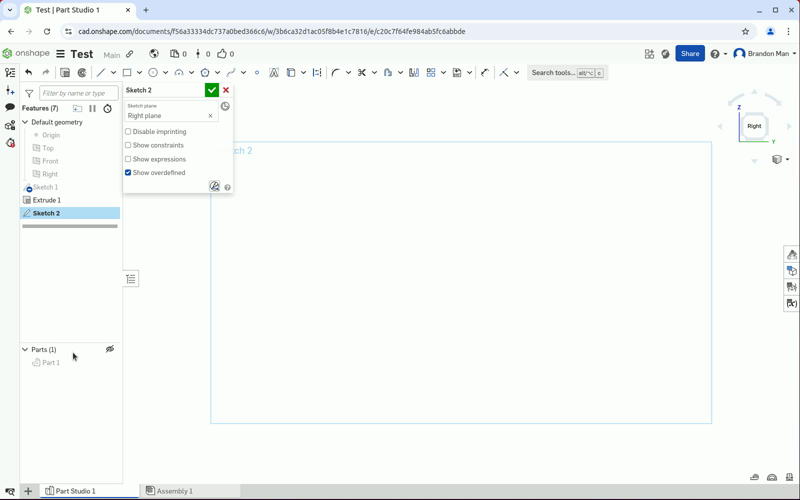
key(c)
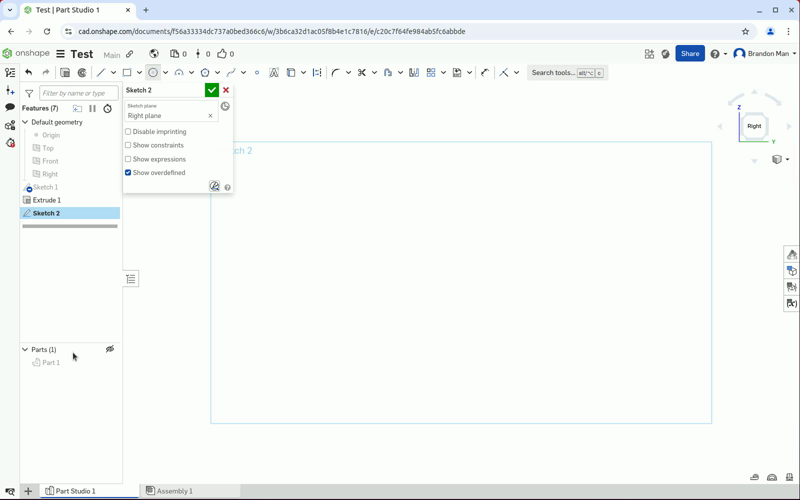
key_down(shift)
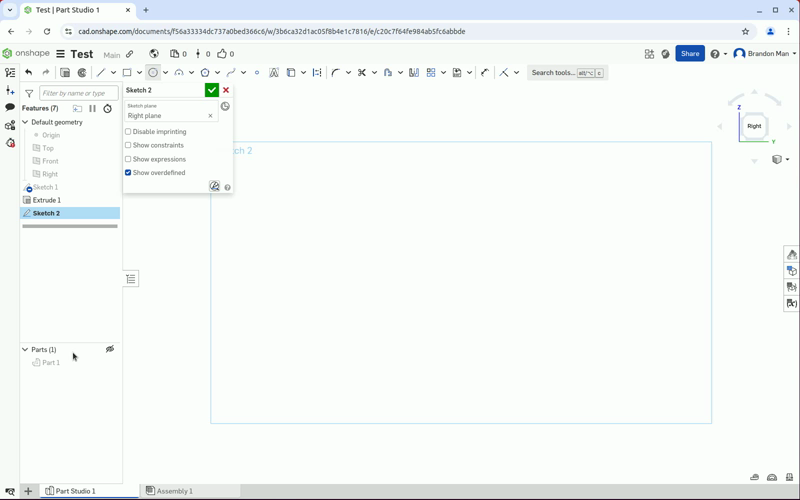
mouse_move(461, 226)
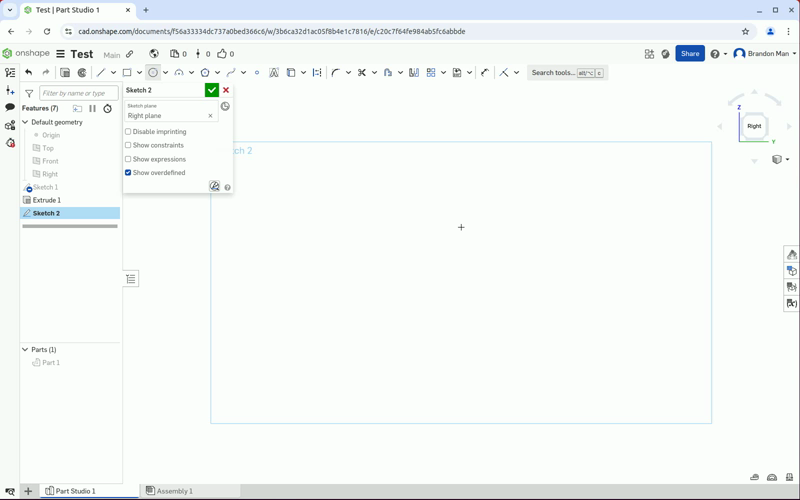
click(461, 226)
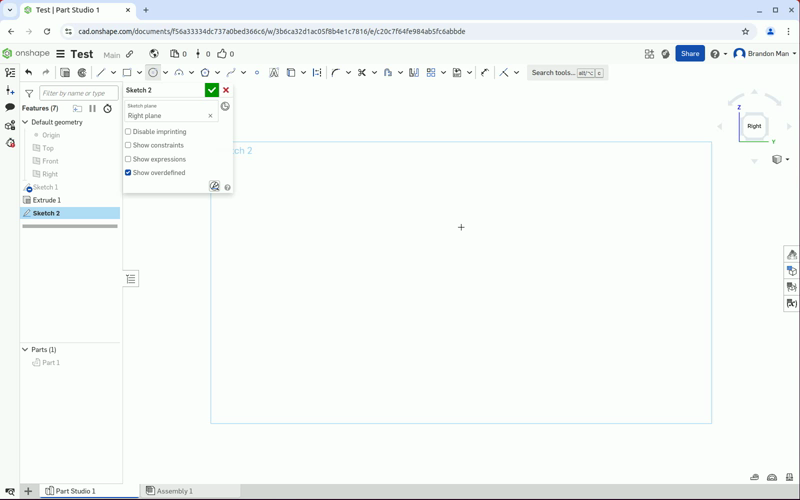
key_up(shift)
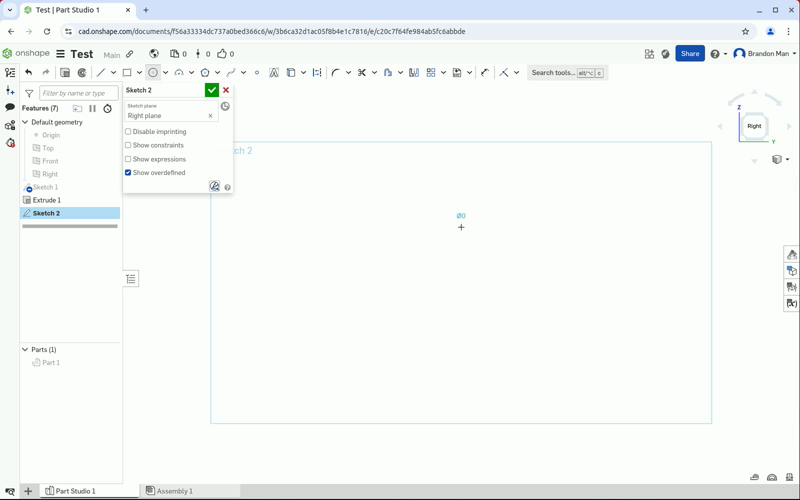
mouse_move(518, 226)
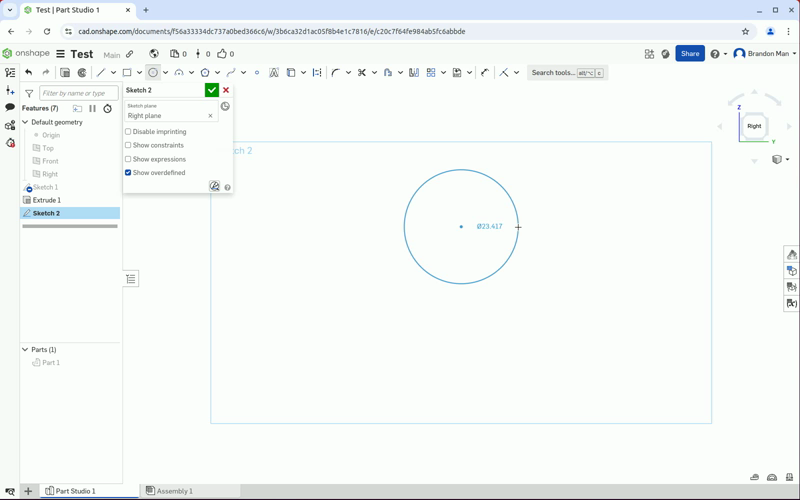
click(518, 226)
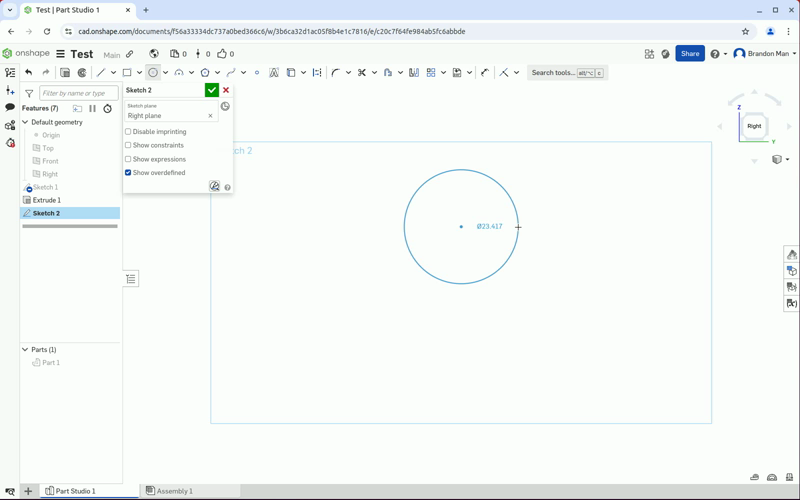
key(esc)
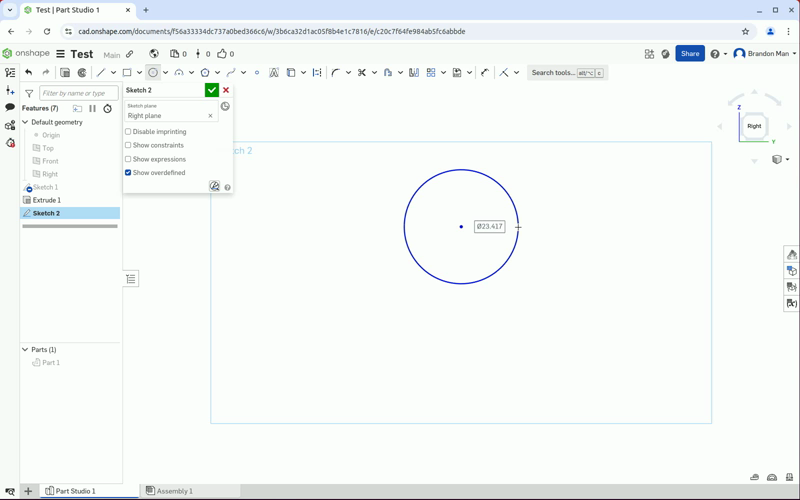
key(c)
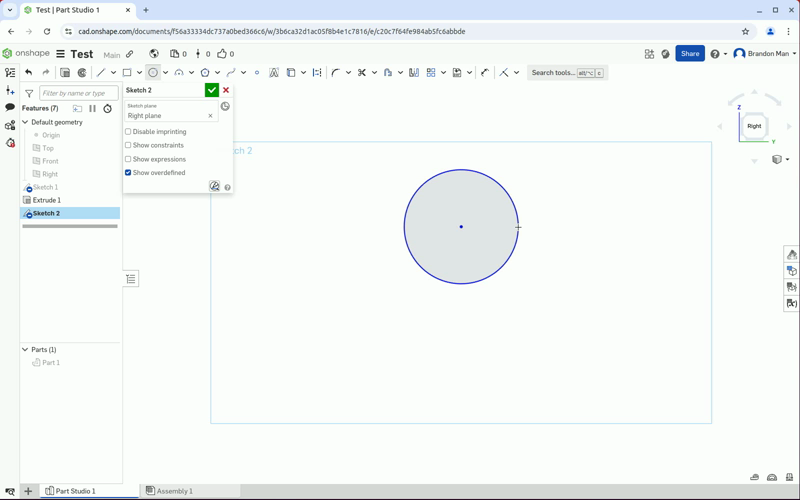
key_down(shift)
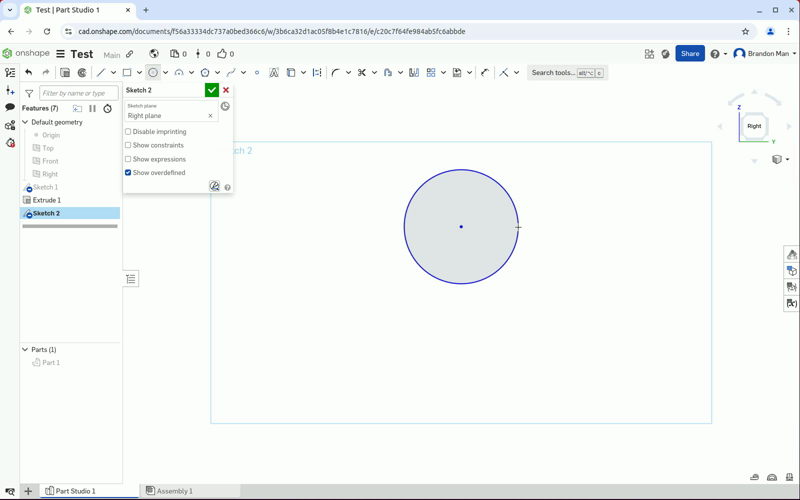
mouse_move(461, 198)
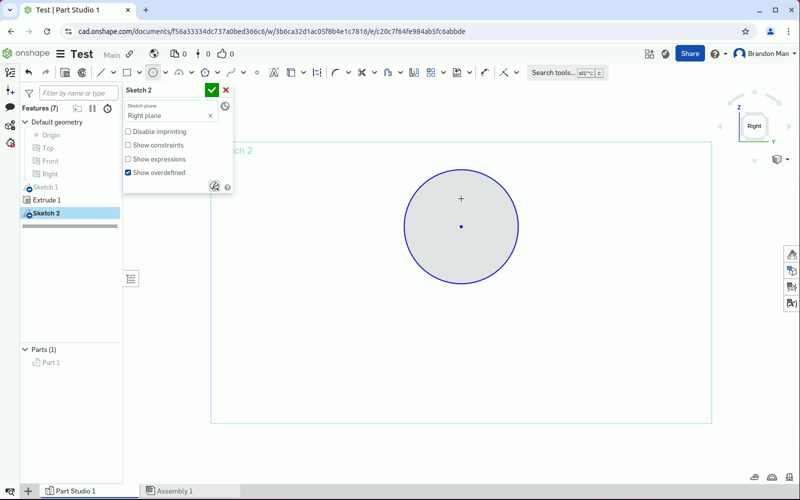
click(461, 198)
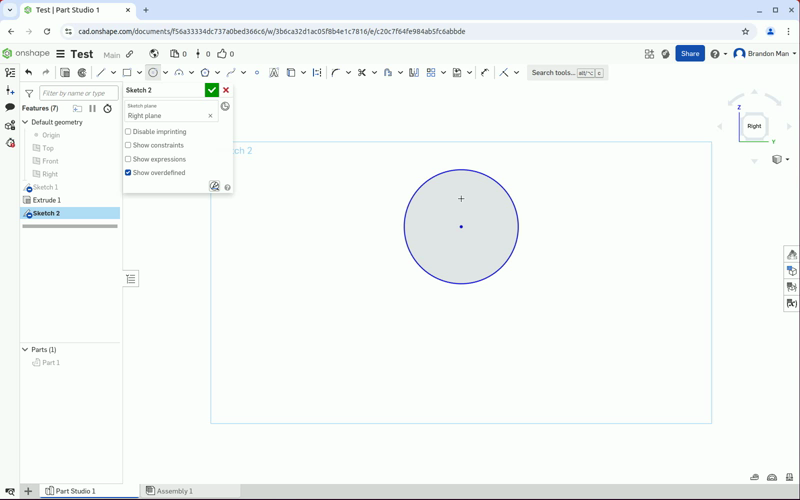
key_up(shift)
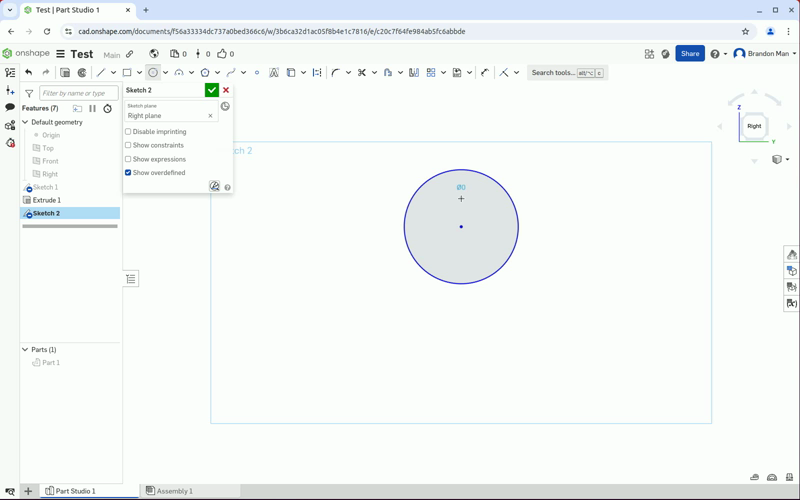
mouse_move(470, 198)
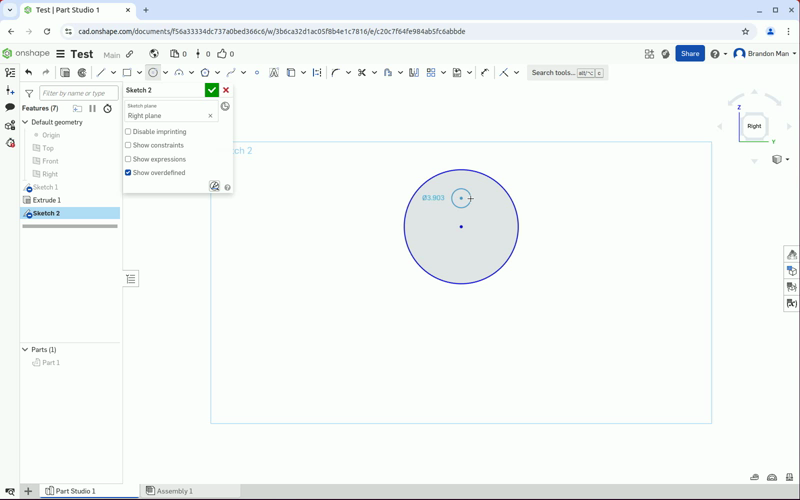
click(470, 198)
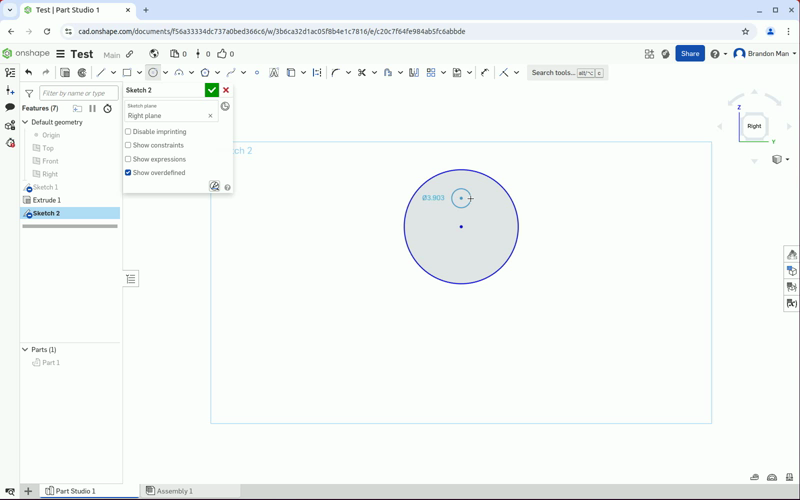
key(esc)
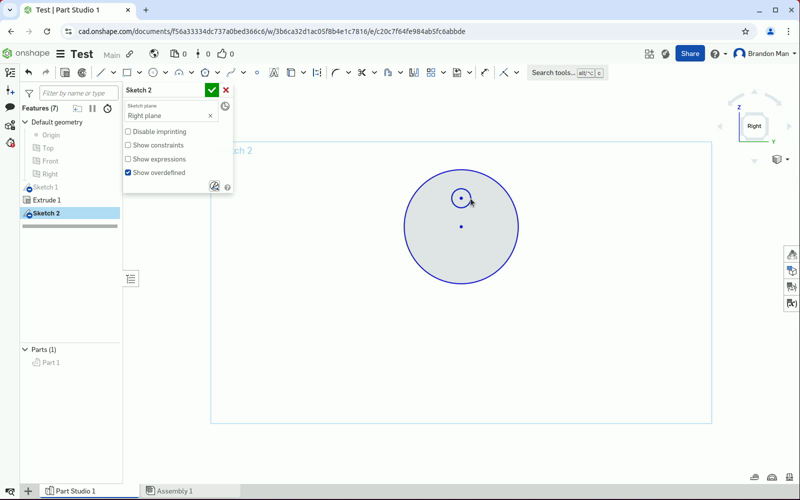
mouse_move(482, 223)
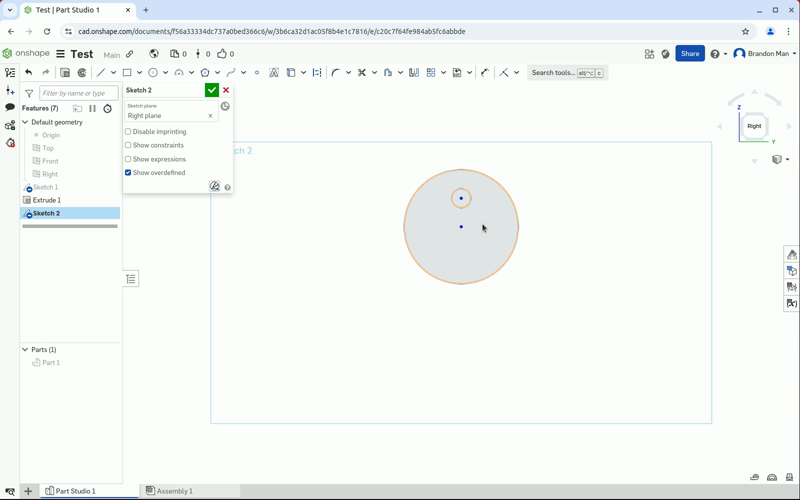
click(482, 223)
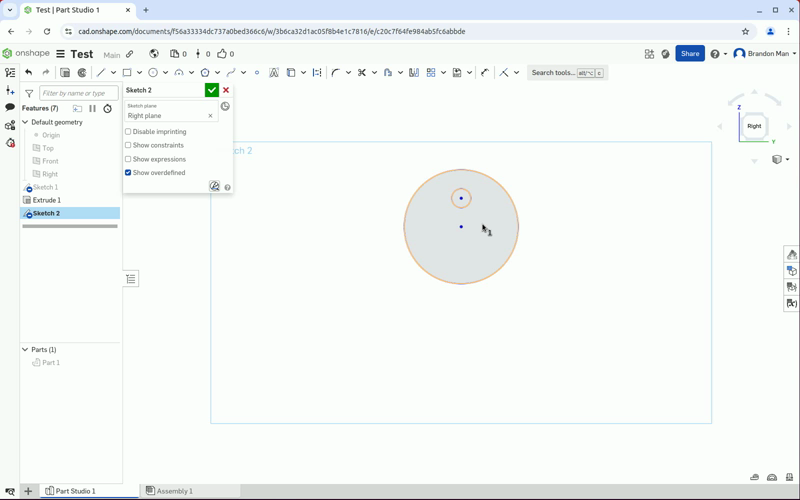
mouse_move(73, 352)
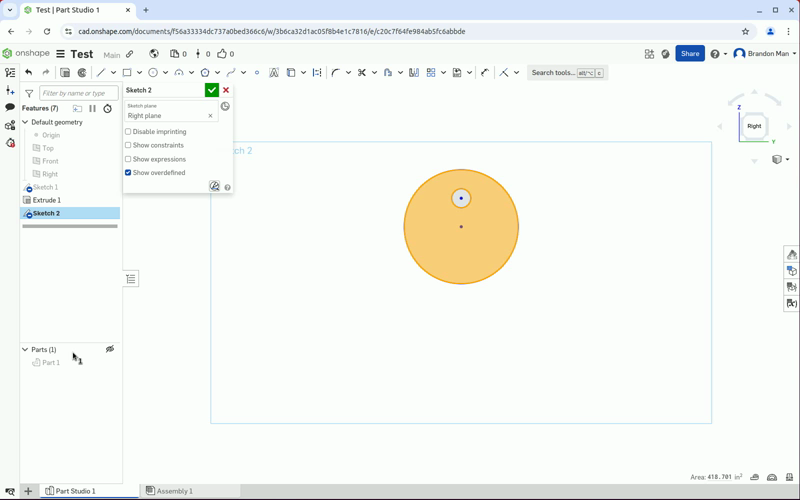
key(shift+y)
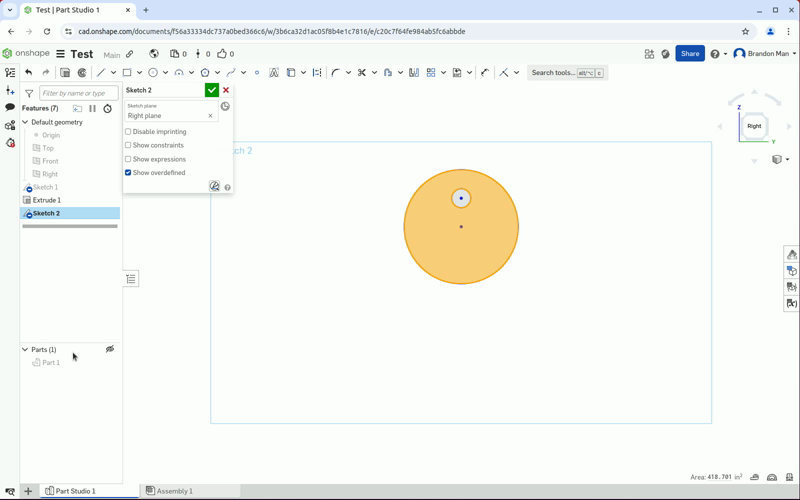
key(shift+e)
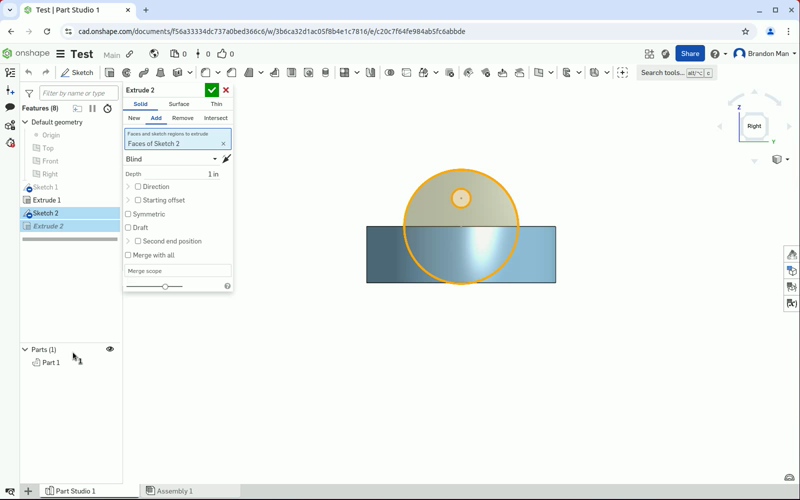
mouse_move(143, 106)
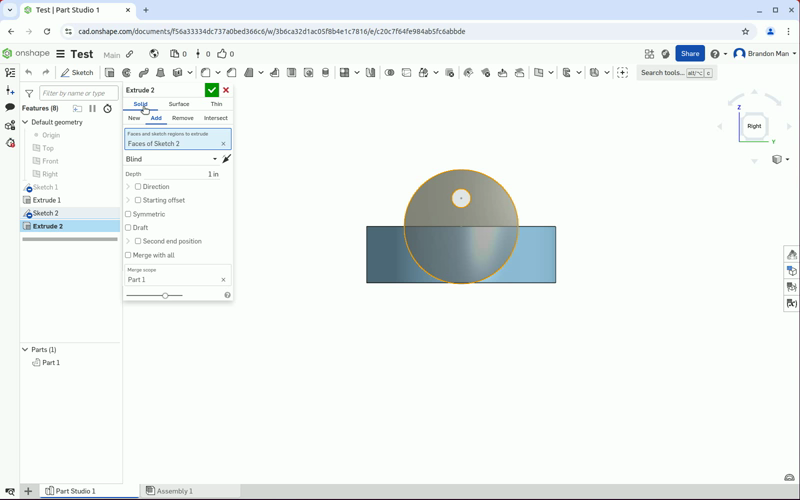
click(143, 106)
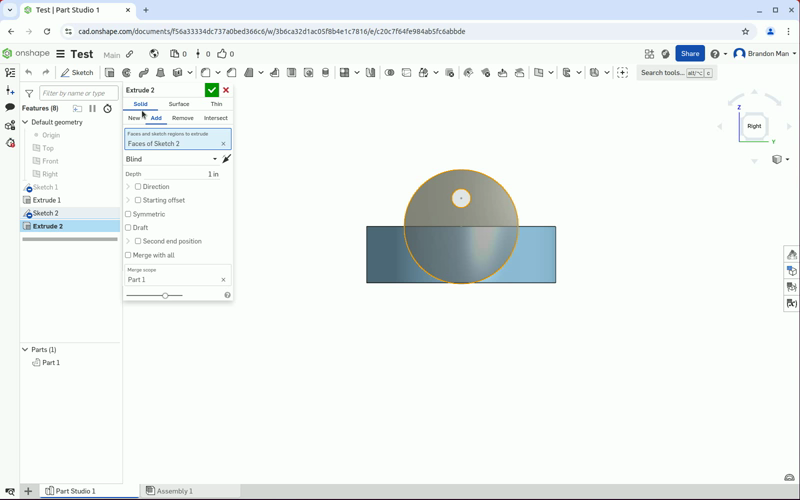
mouse_move(137, 120)
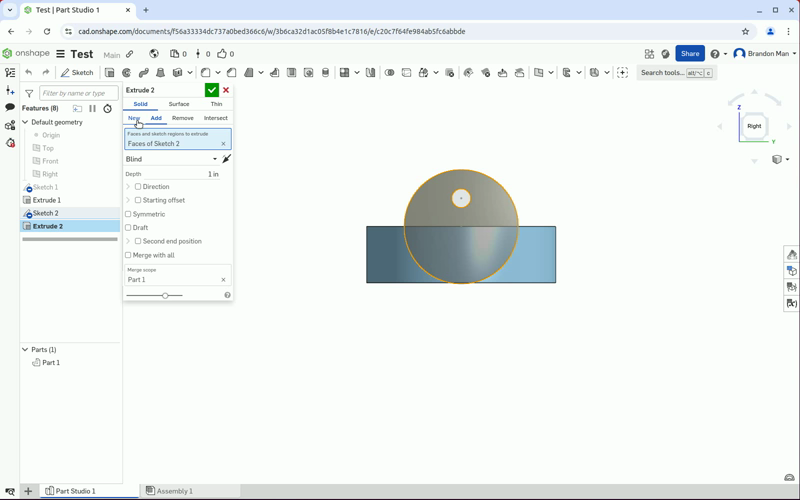
click(137, 120)
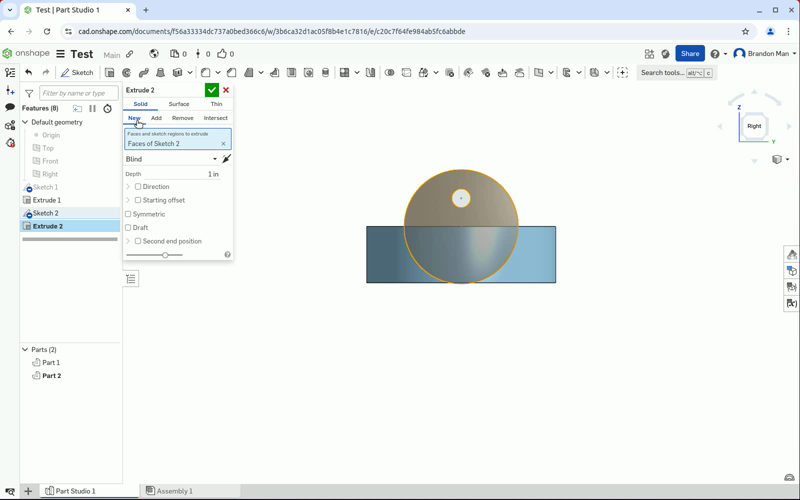
key(tab, 4)
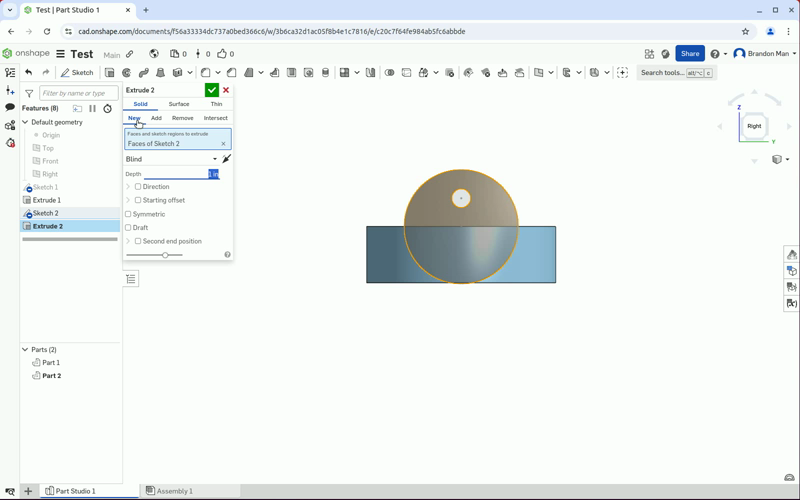
text(9.628)
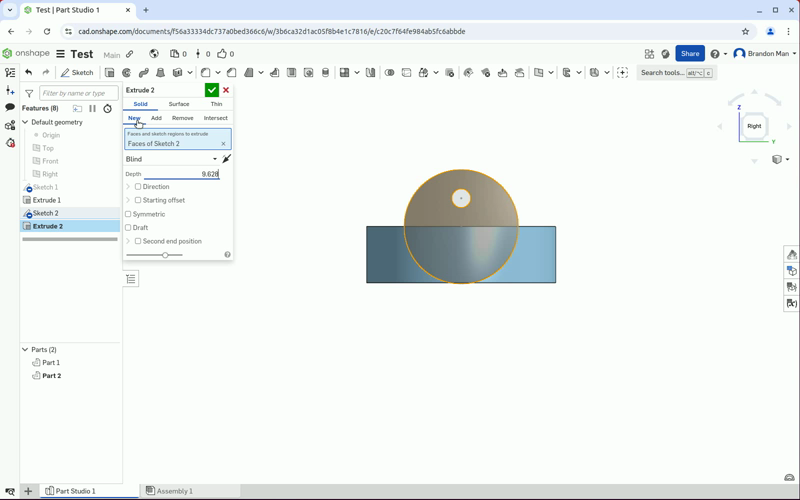
key(tab, 3)
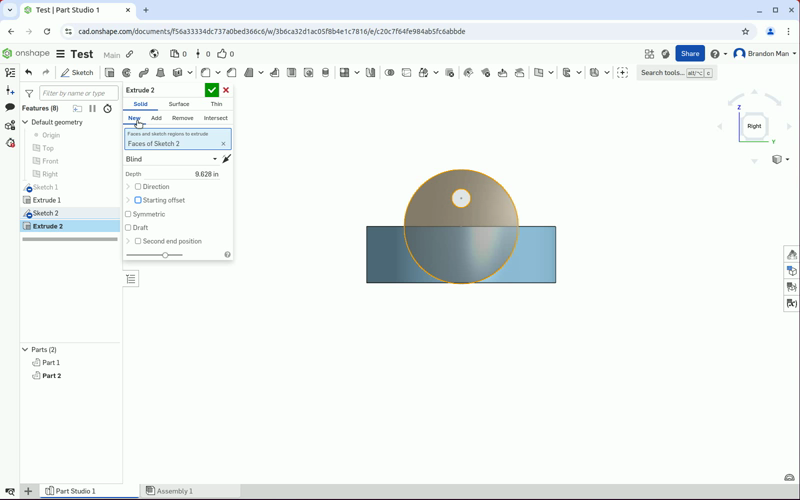
key(tab, 2)
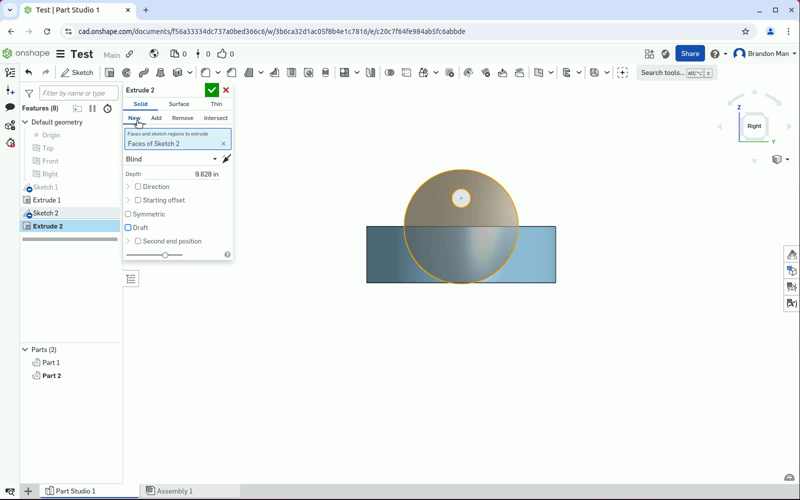
key(space)
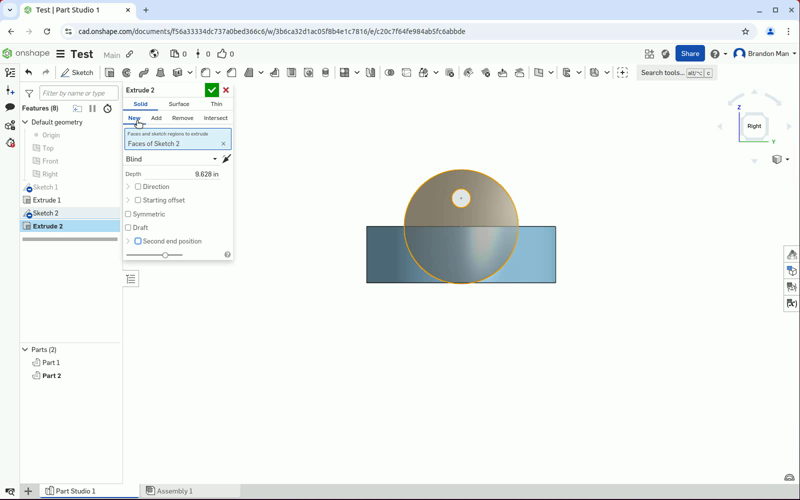
key(tab, 3)
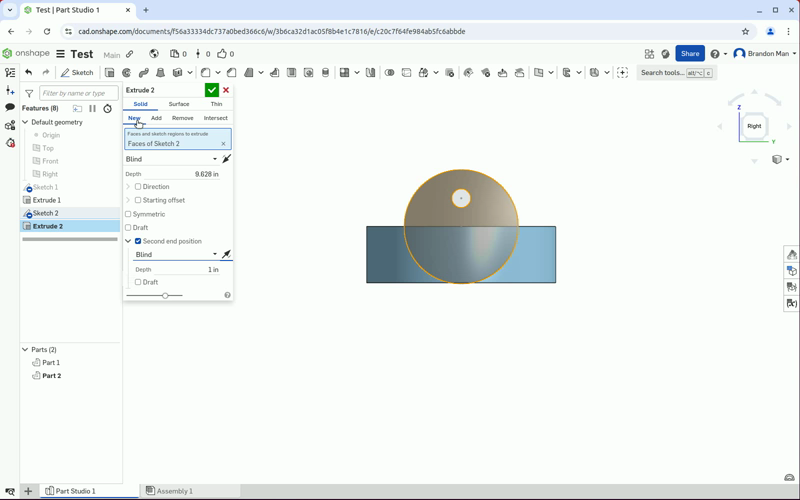
text(9.628)
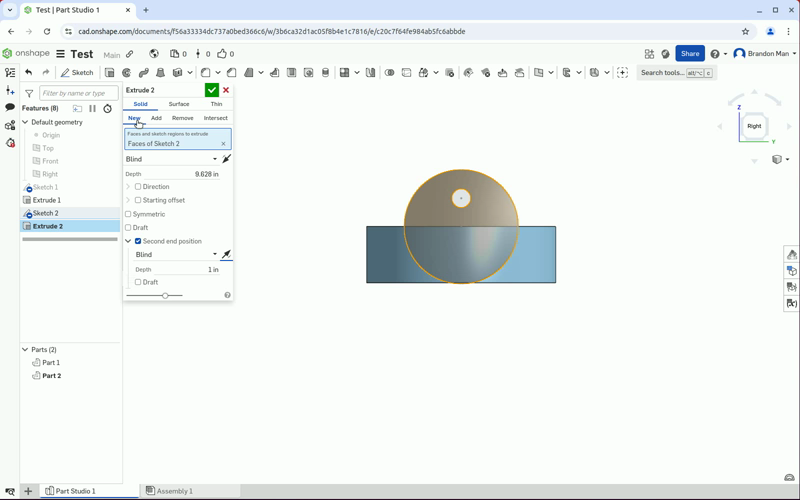
key(enter)
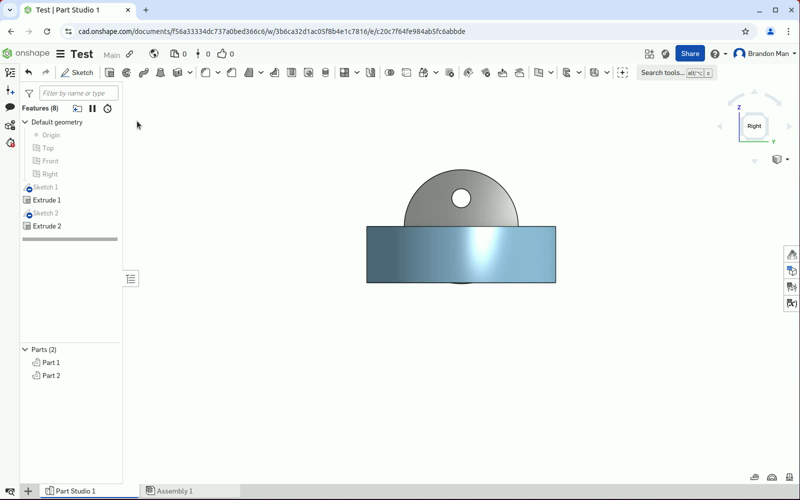
key(shift+h)
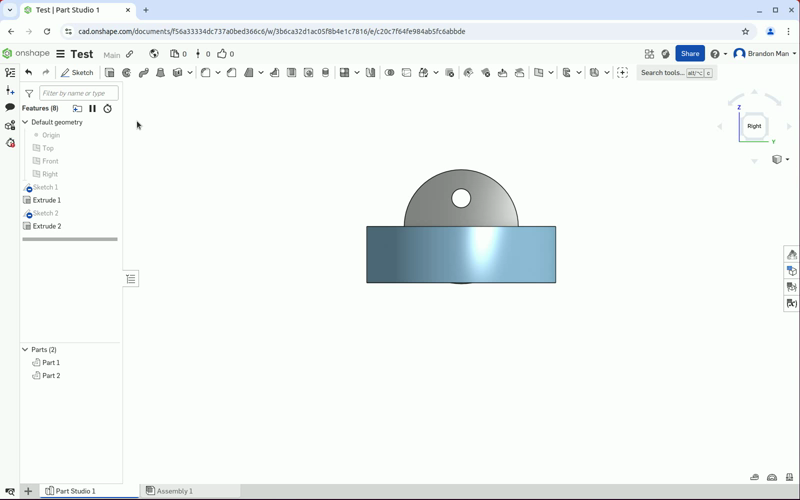
key(shift+h)
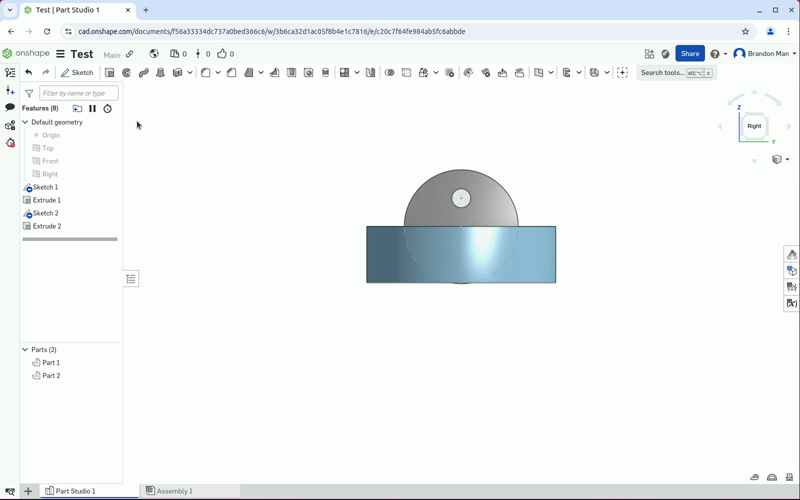
key(shift+7)
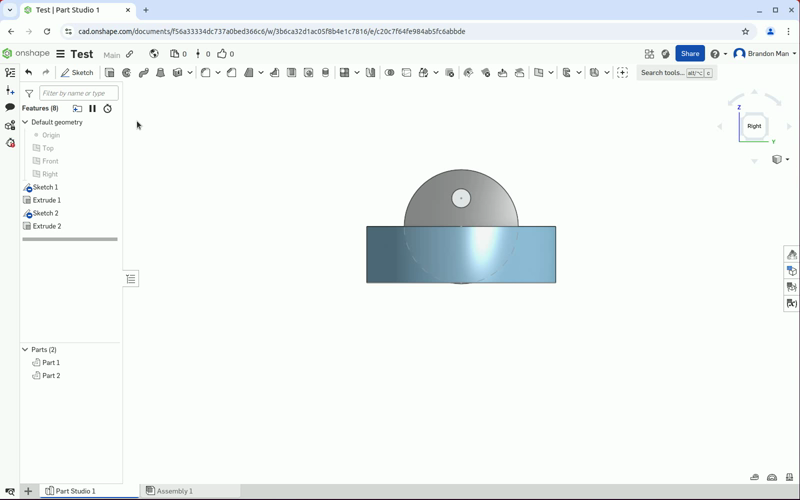
key(right, 2)
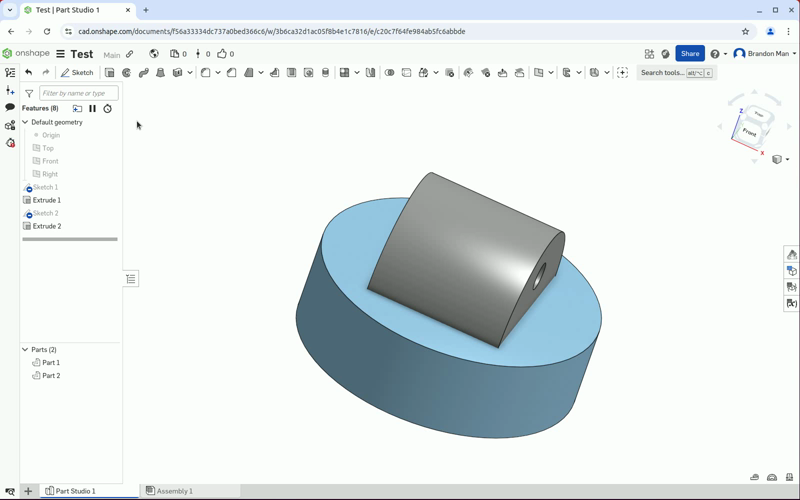
key(down, 2)
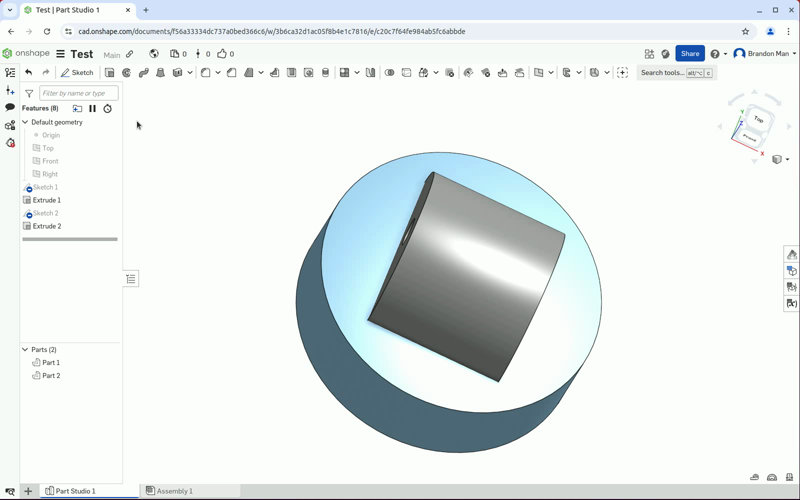
key(up, 2)
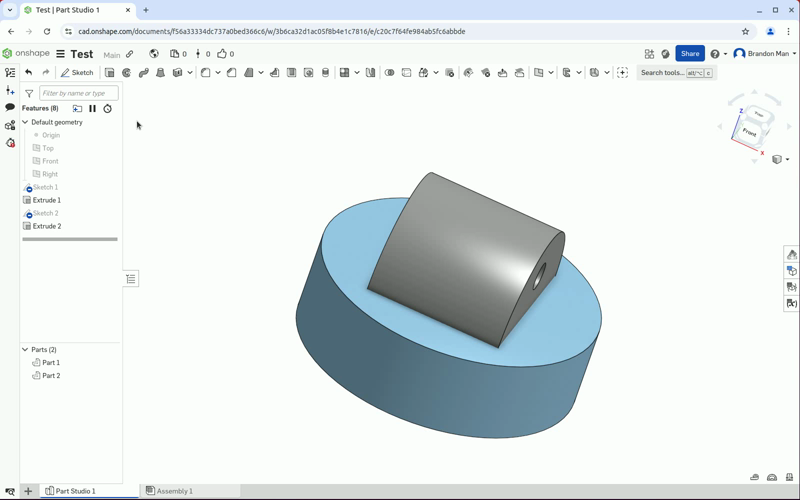
key(left, 2)
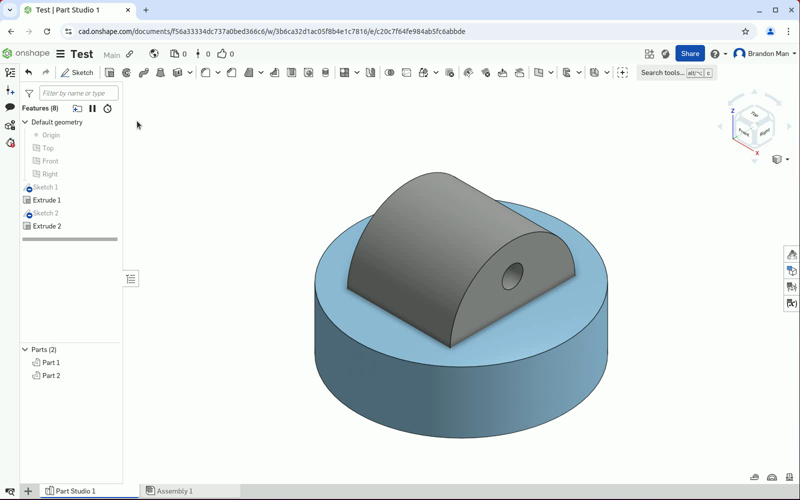
mouse_move(73, 189)
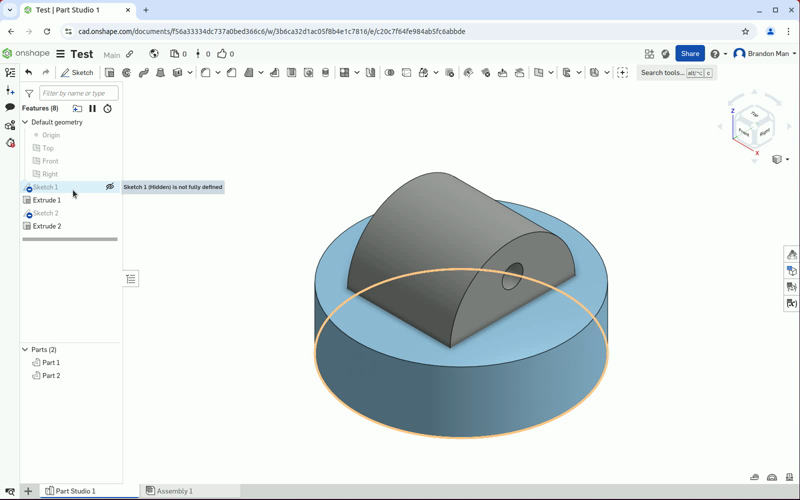
click(73, 189)